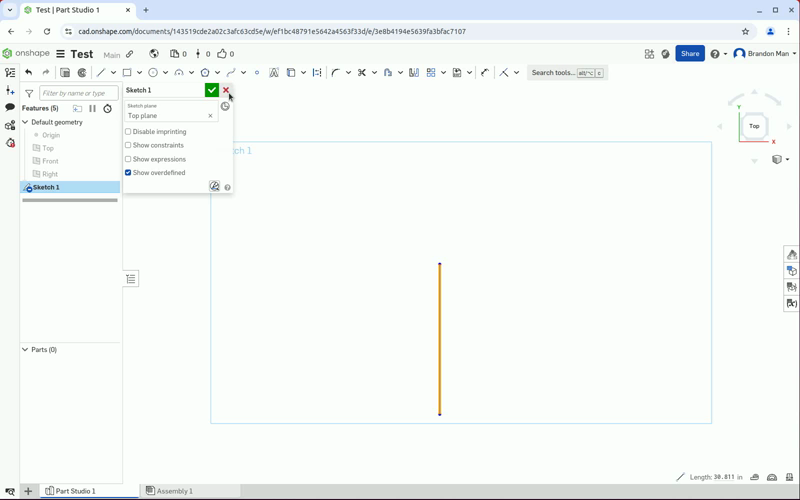
key(shift+h)
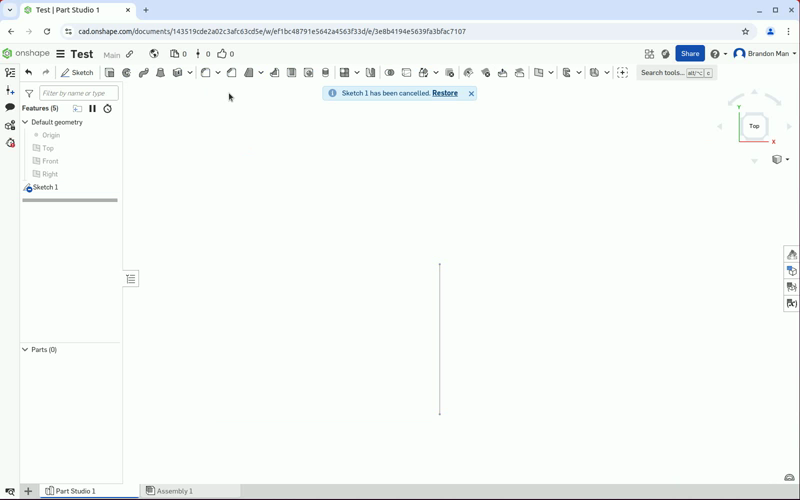
key(shift+s)
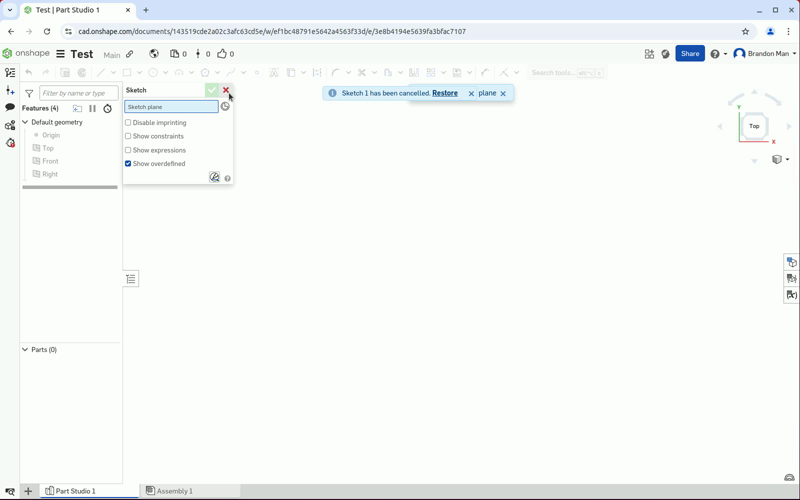
mouse_move(73, 150)
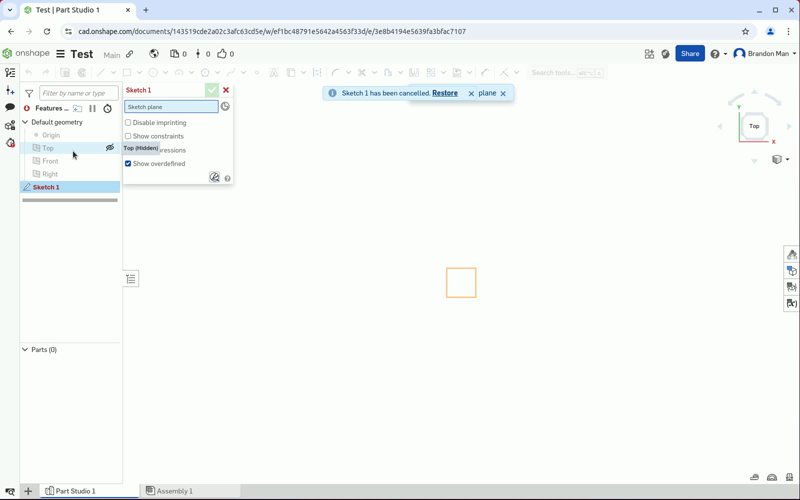
click(73, 150)
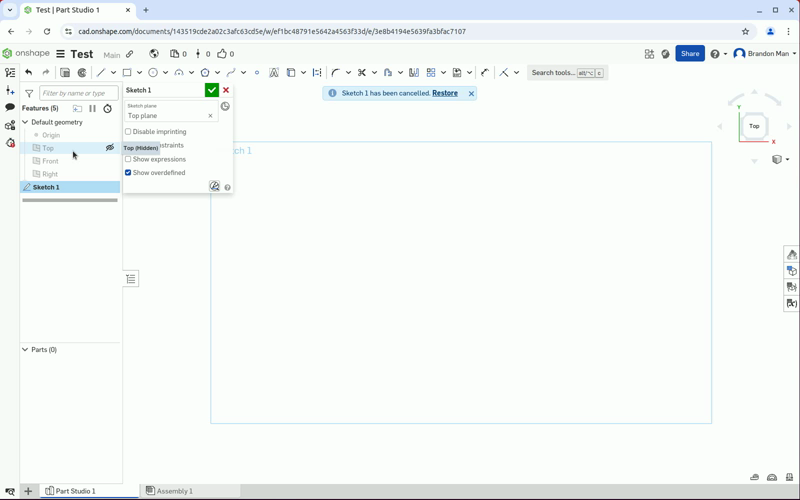
mouse_move(73, 352)
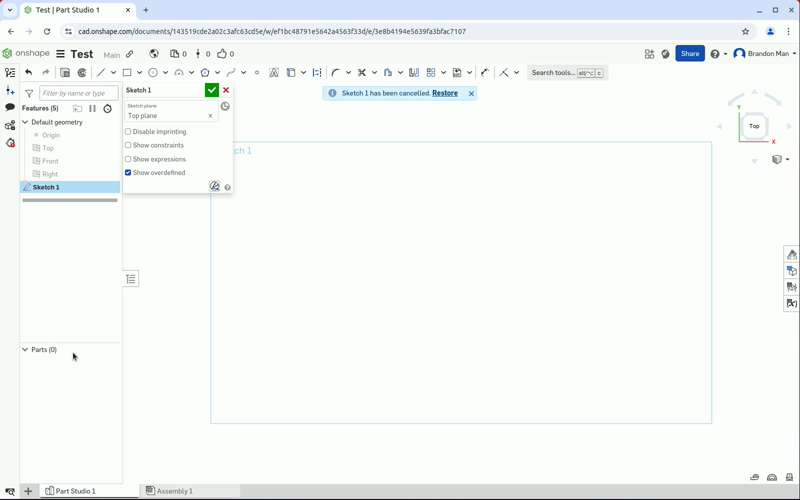
key(y)
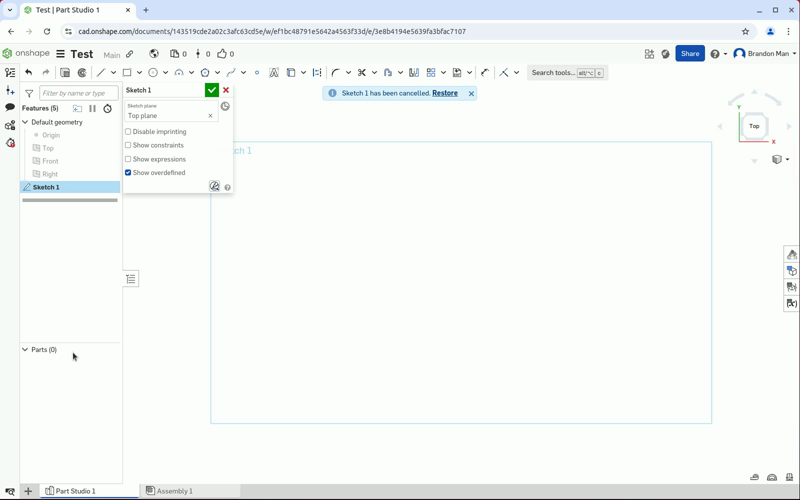
key(c)
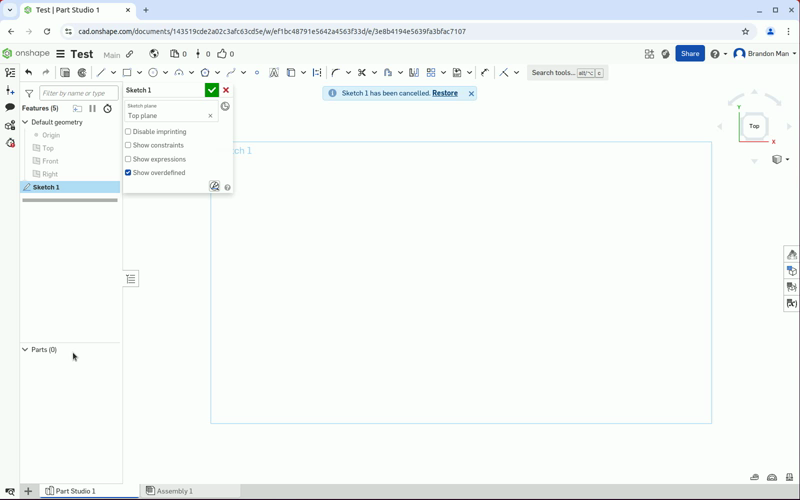
key_down(shift)
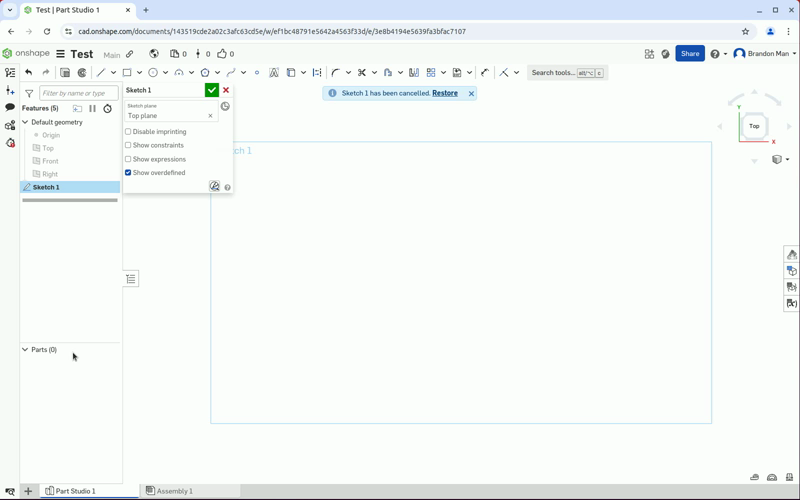
mouse_move(461, 282)
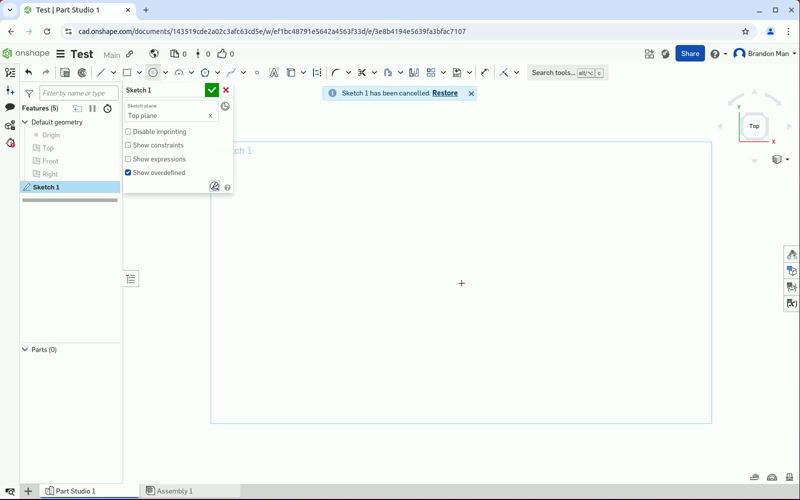
click(461, 282)
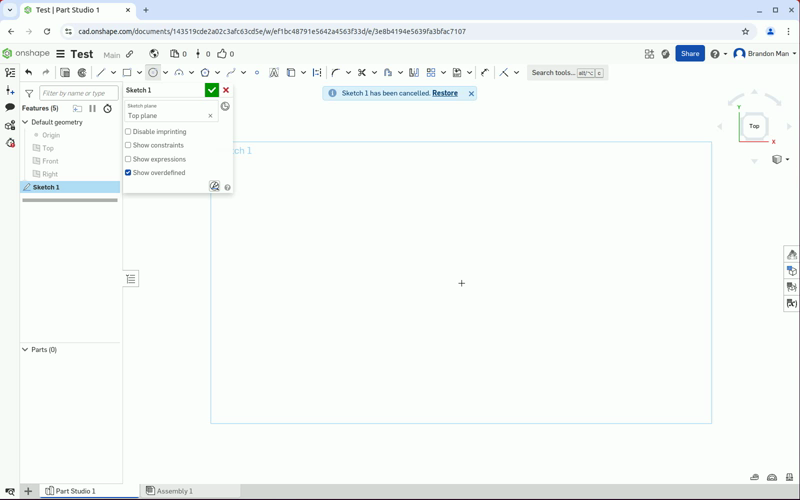
key_up(shift)
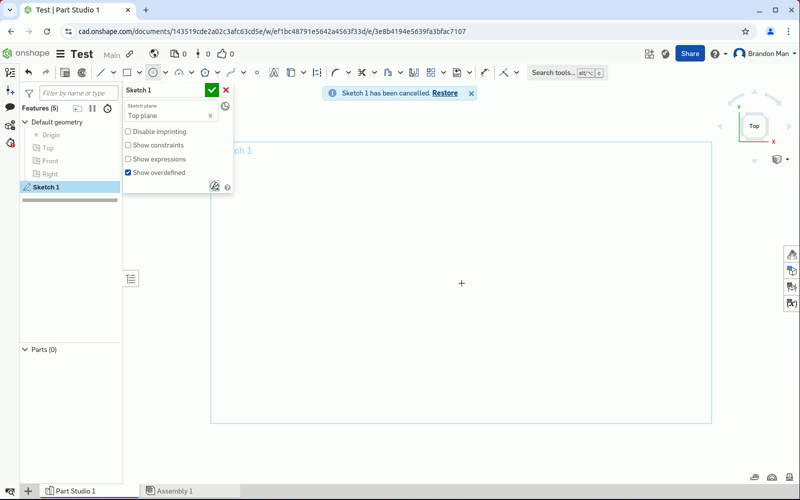
mouse_move(479, 282)
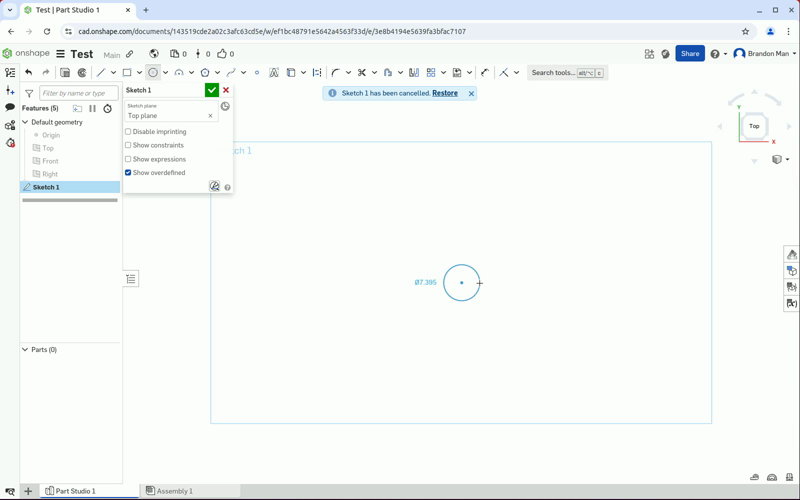
click(479, 282)
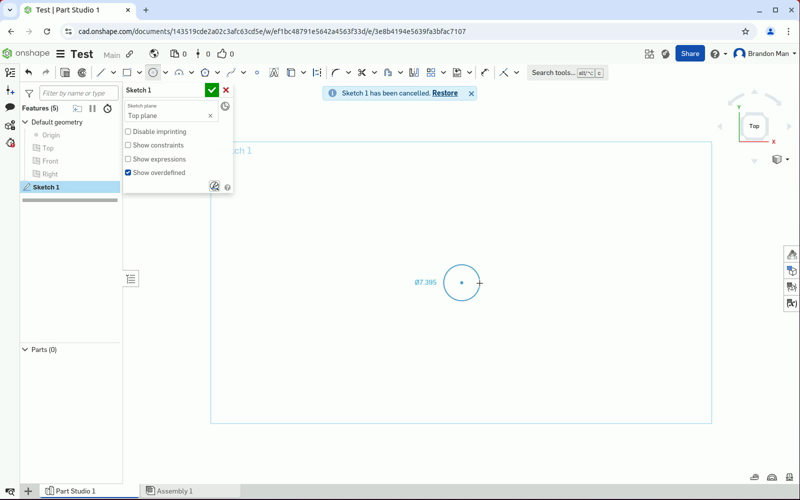
key(esc)
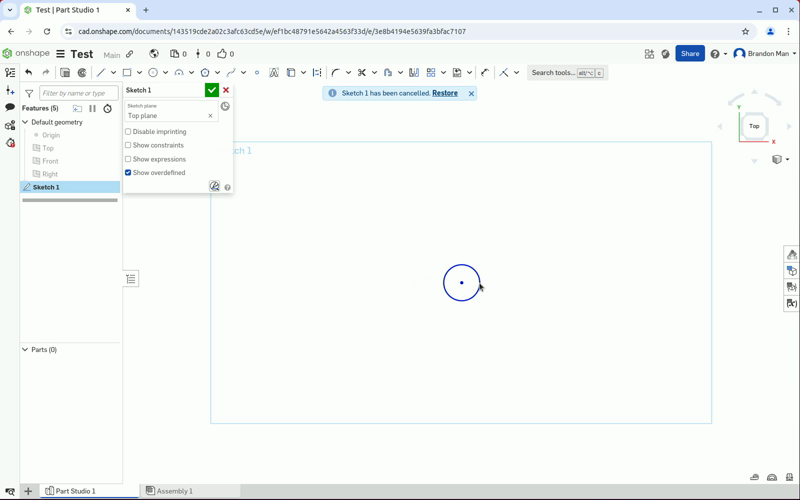
mouse_move(467, 275)
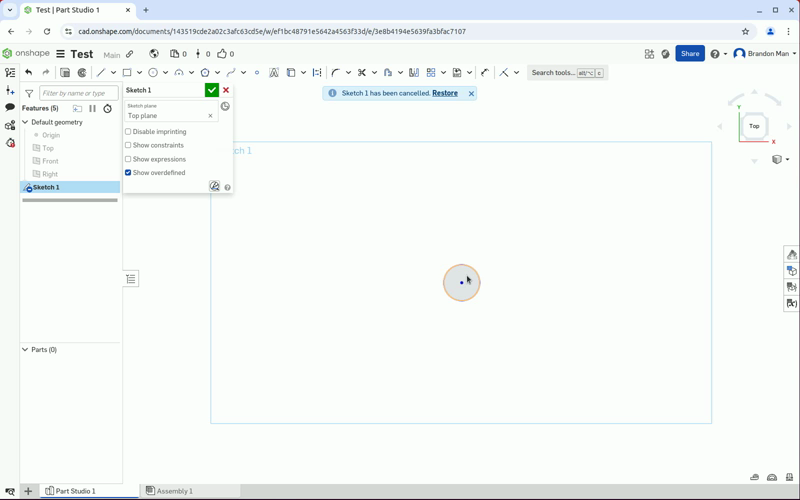
scroll(6)
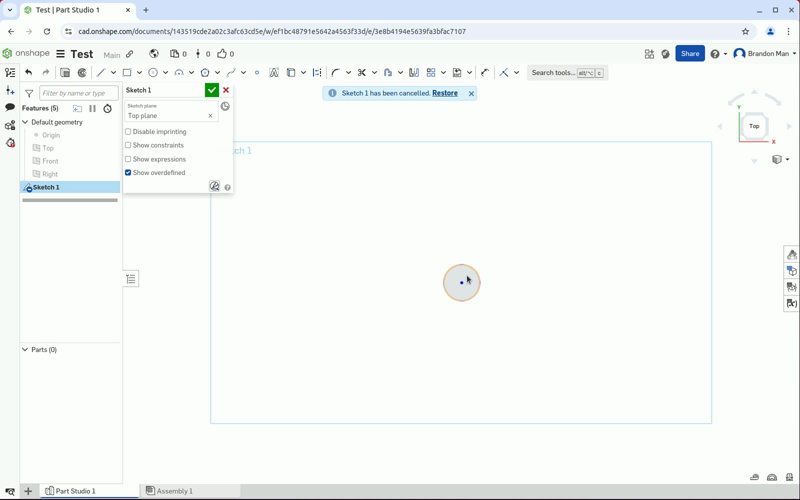
scroll(6)
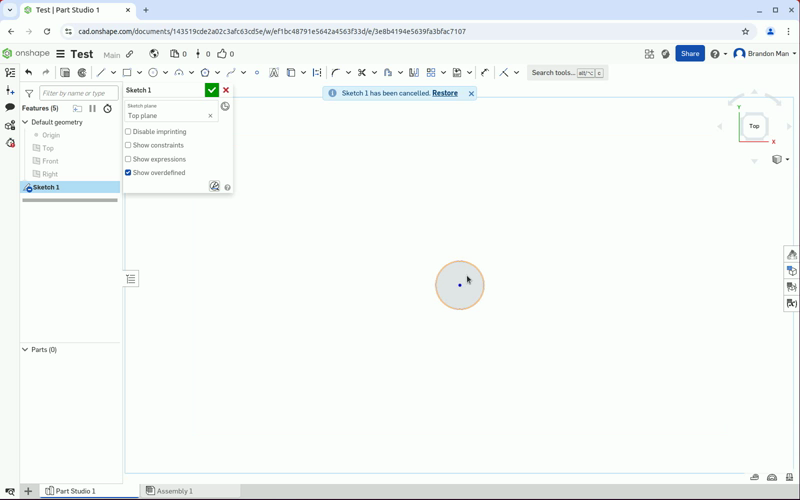
scroll(6)
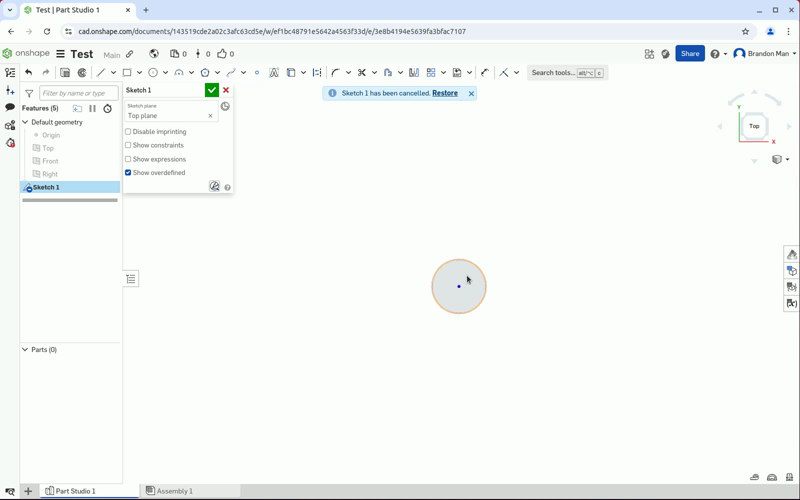
scroll(6)
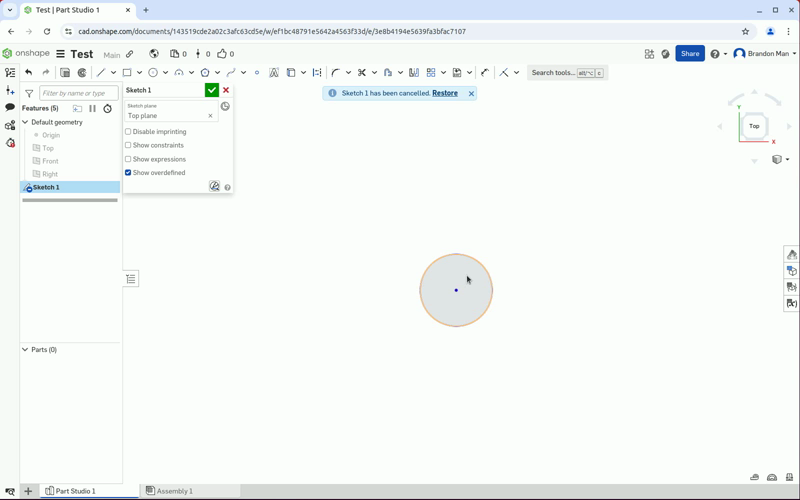
scroll(6)
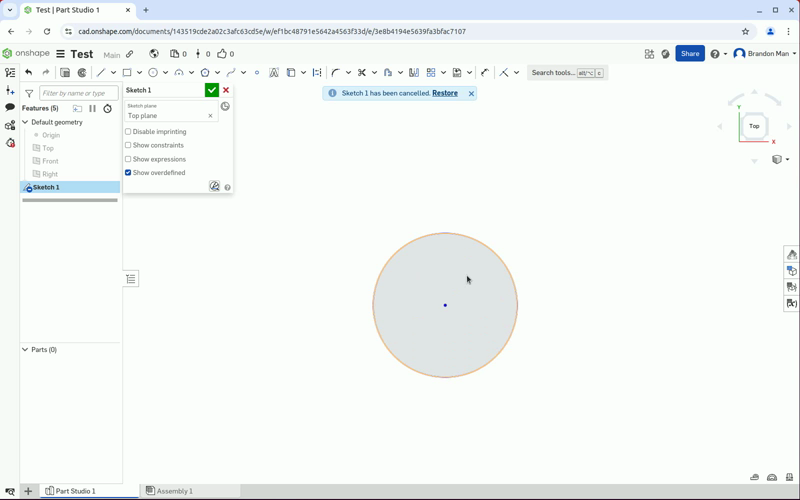
scroll(6)
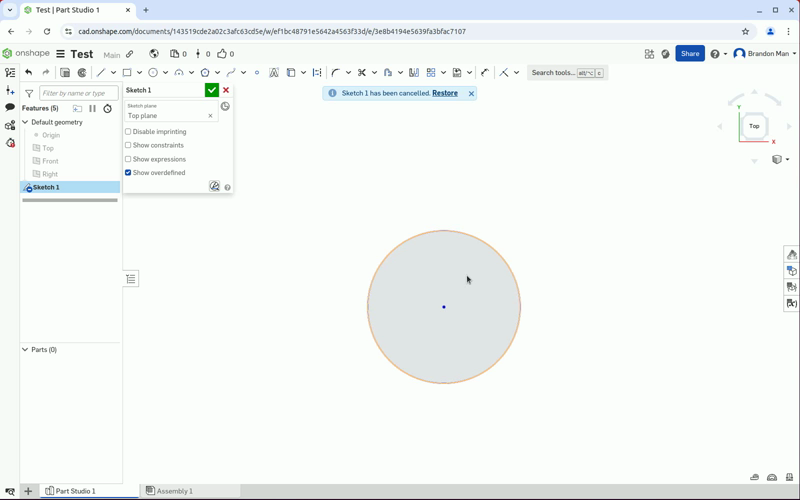
scroll(6)
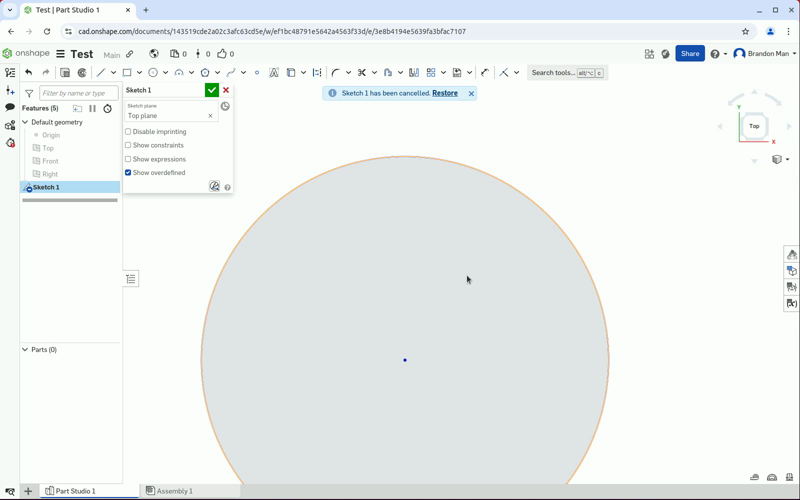
click(467, 275)
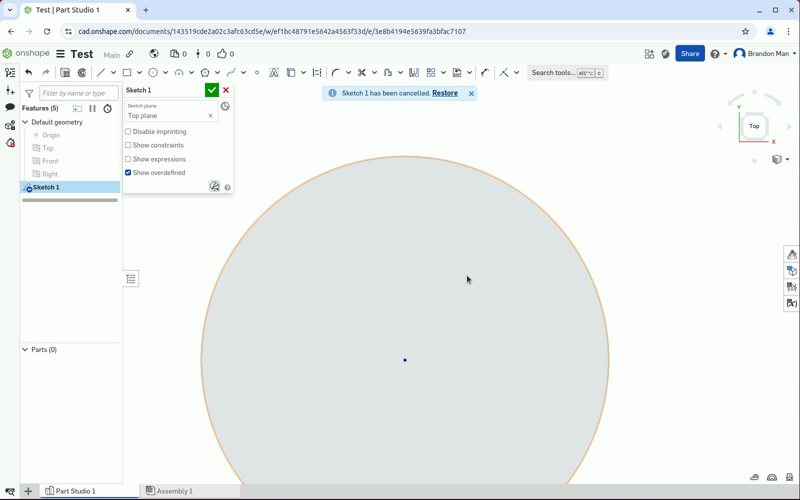
scroll(-6)
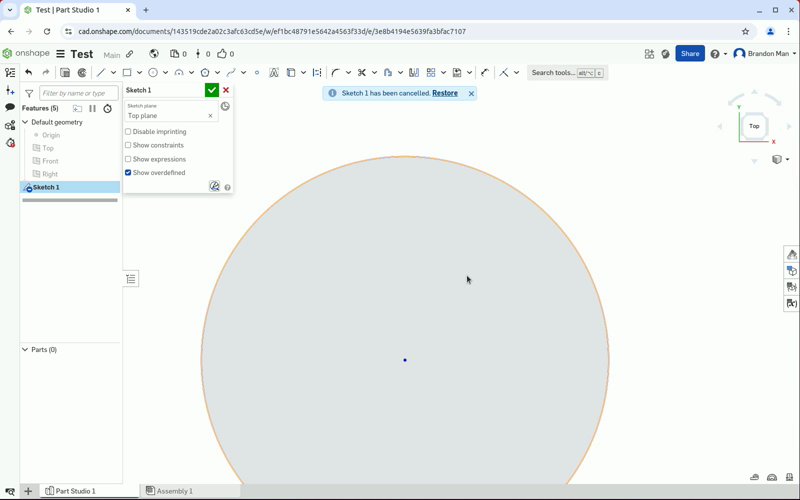
scroll(-6)
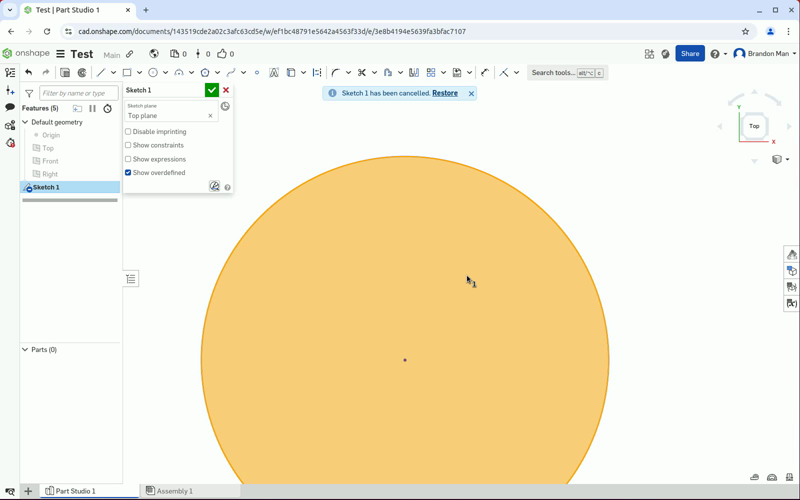
scroll(-6)
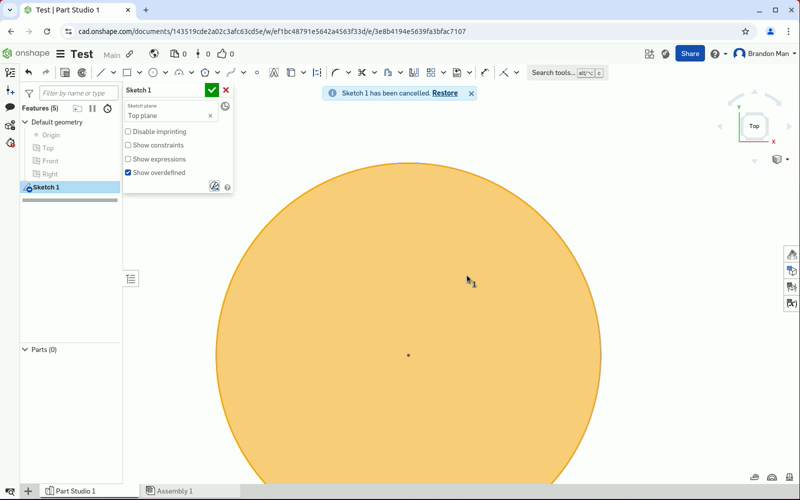
scroll(-6)
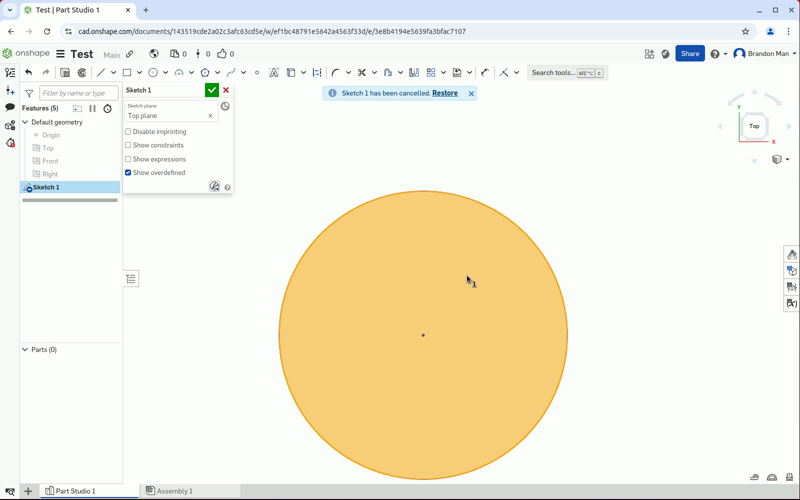
scroll(-6)
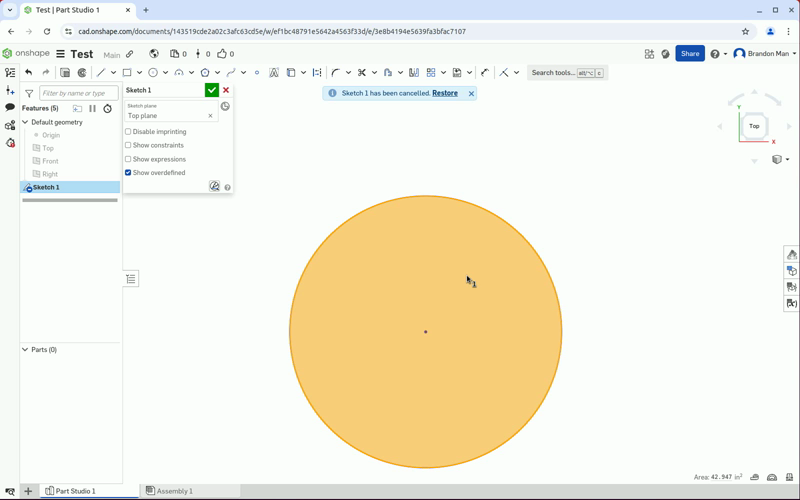
scroll(-6)
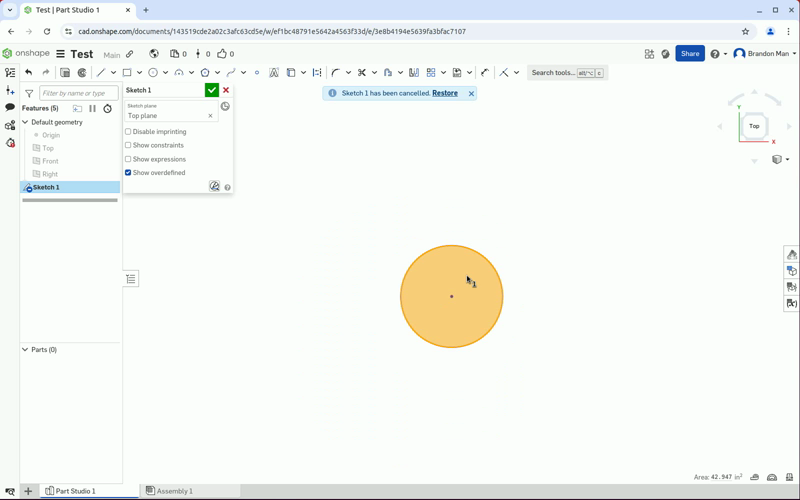
scroll(-6)
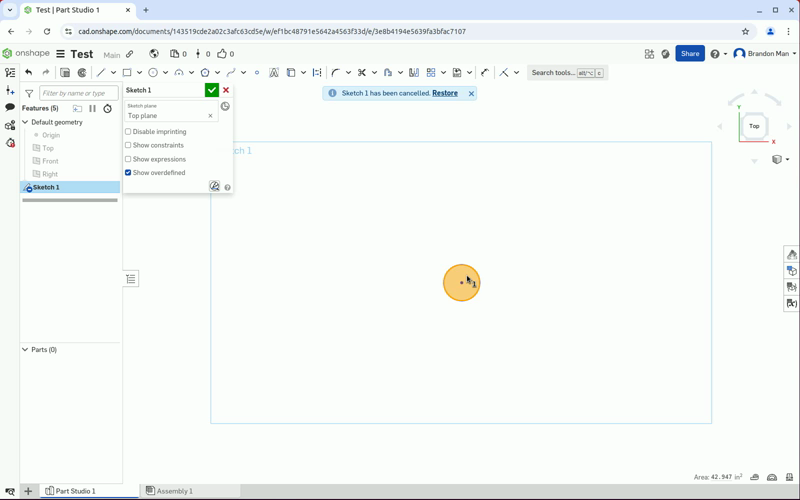
mouse_move(73, 352)
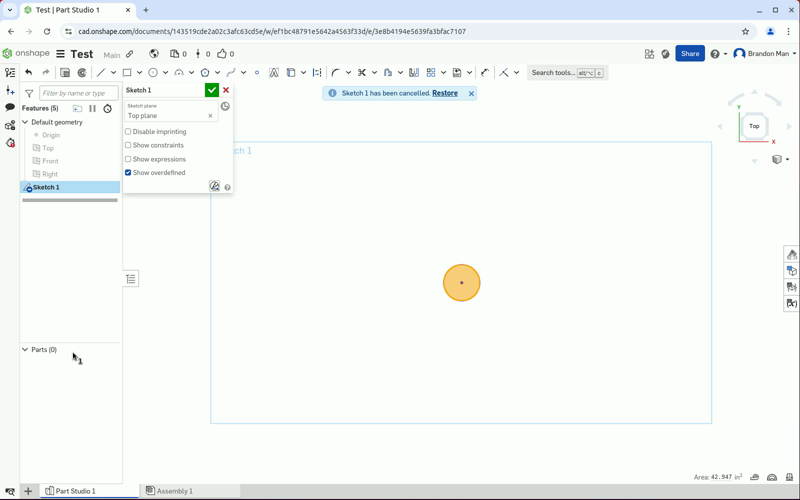
key(shift+y)
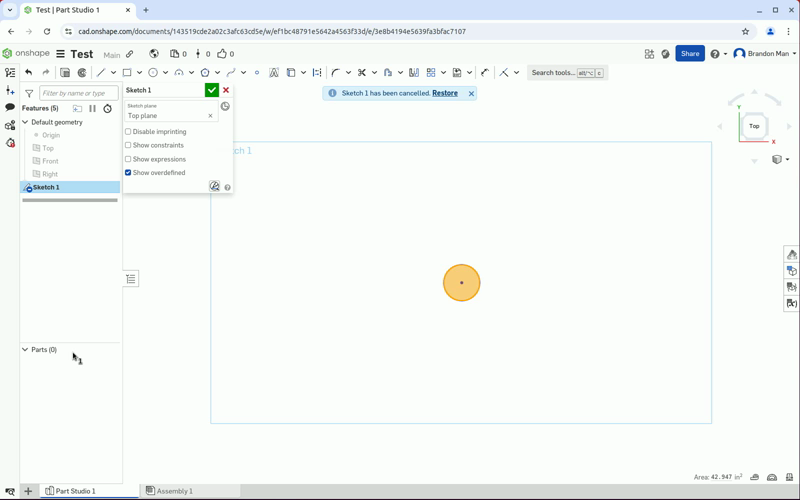
key(shift+e)
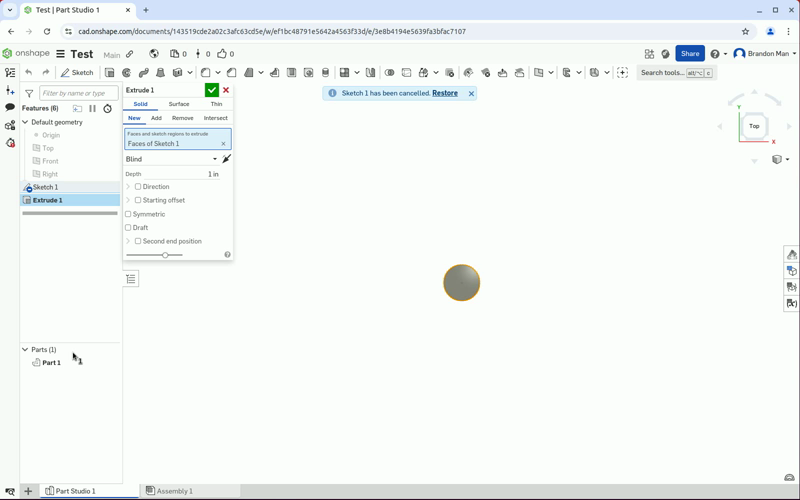
mouse_move(143, 106)
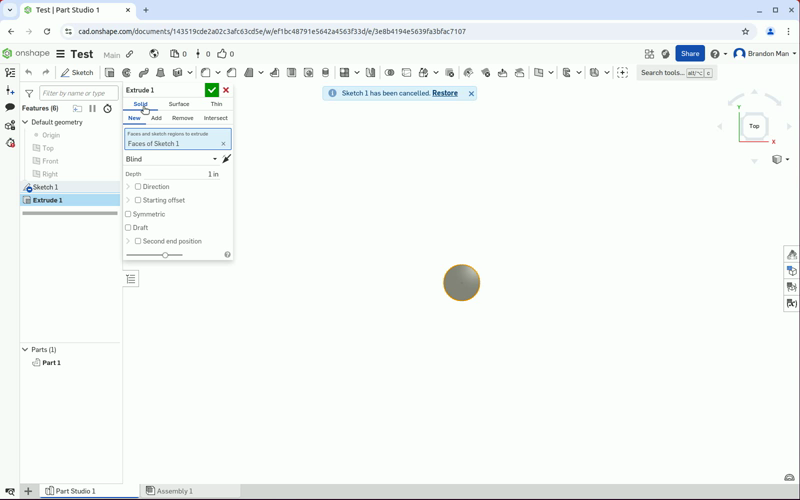
click(143, 106)
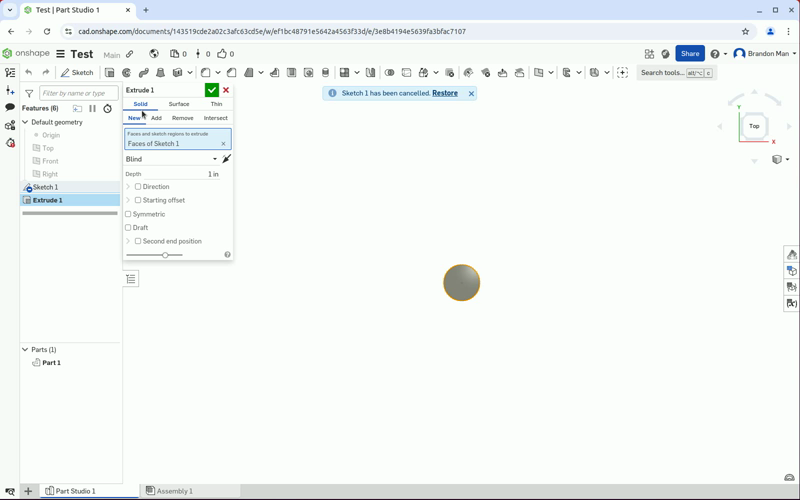
mouse_move(137, 120)
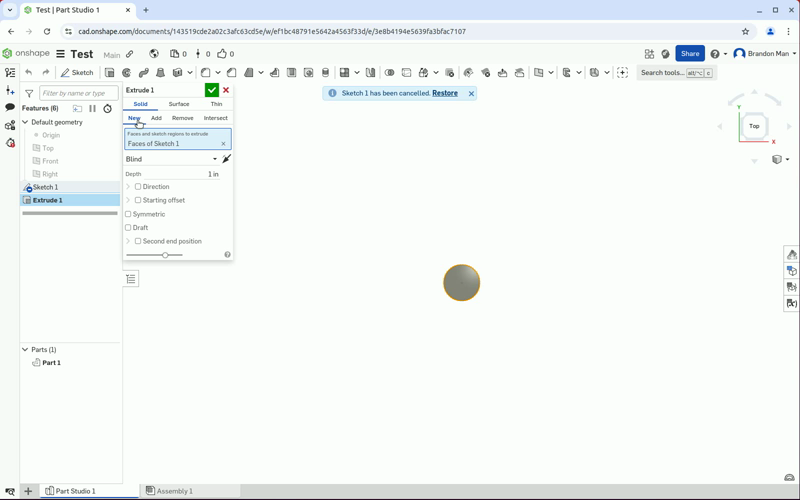
click(137, 120)
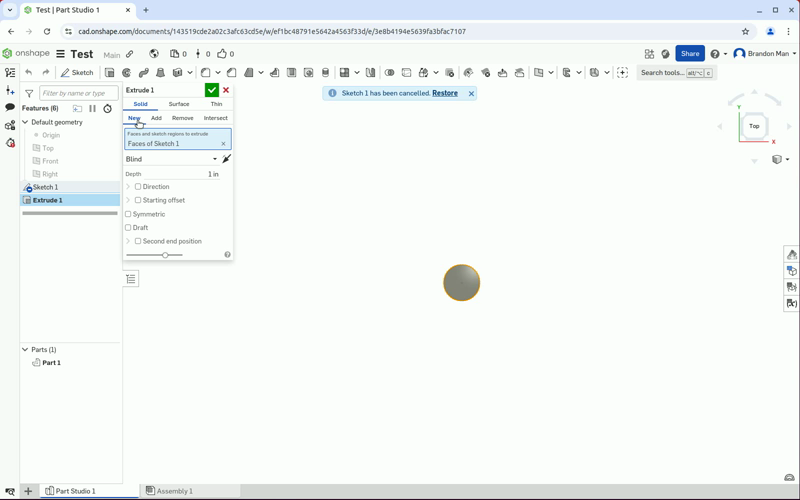
key(tab, 4)
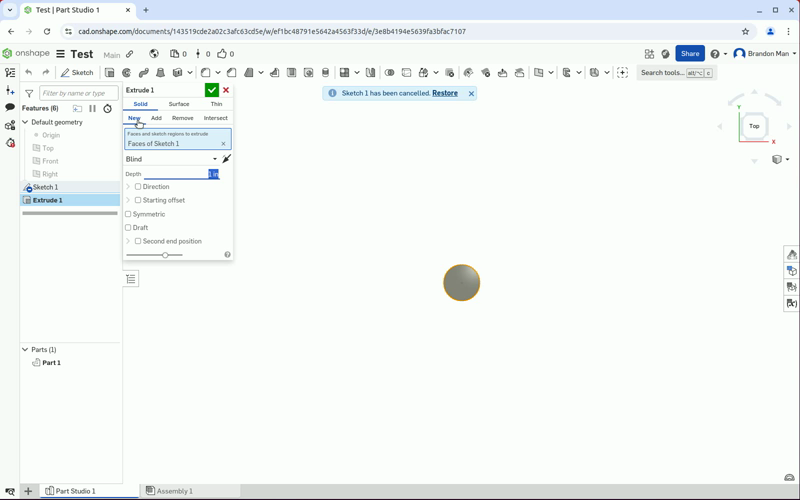
text(23.108)
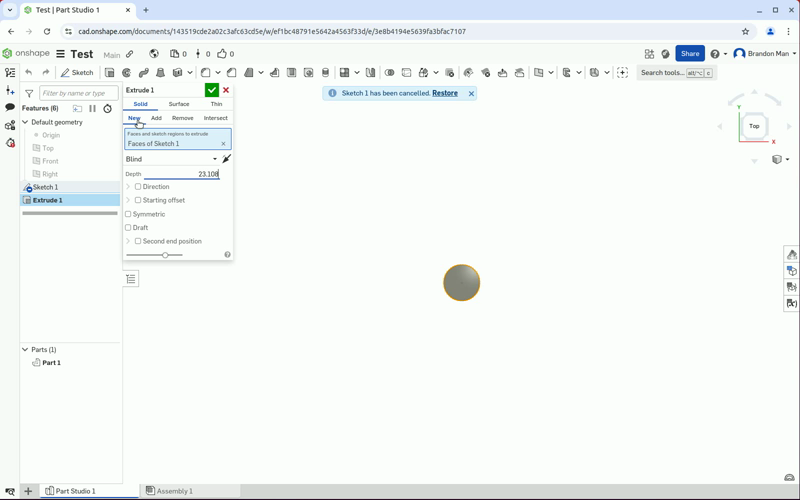
key(enter)
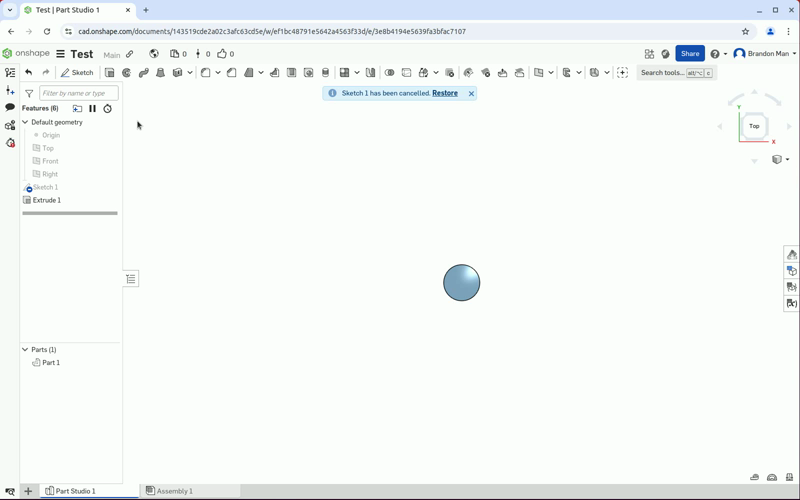
key(shift+h)
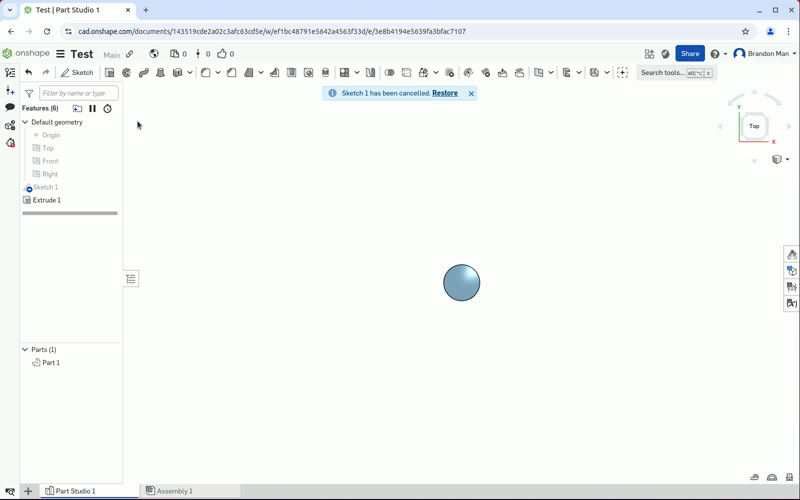
key(shift+h)
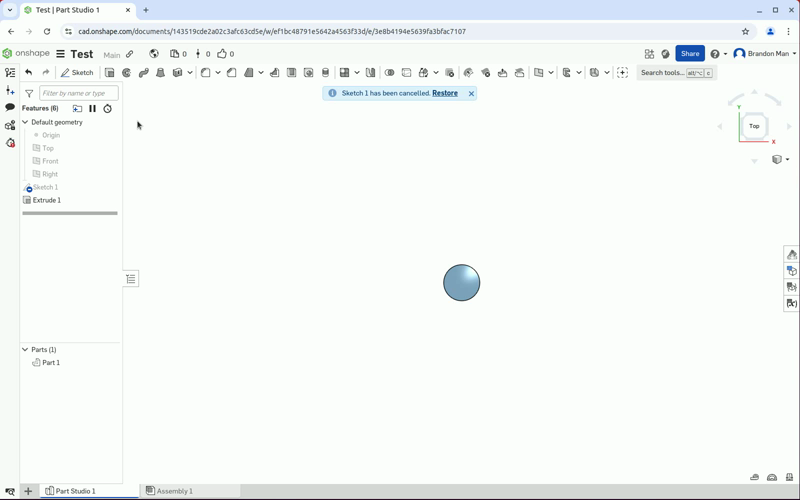
mouse_move(73, 189)
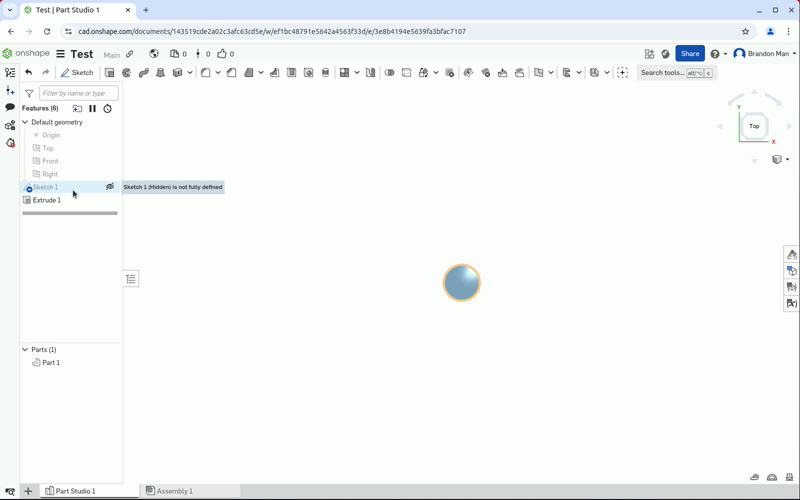
click(73, 189)
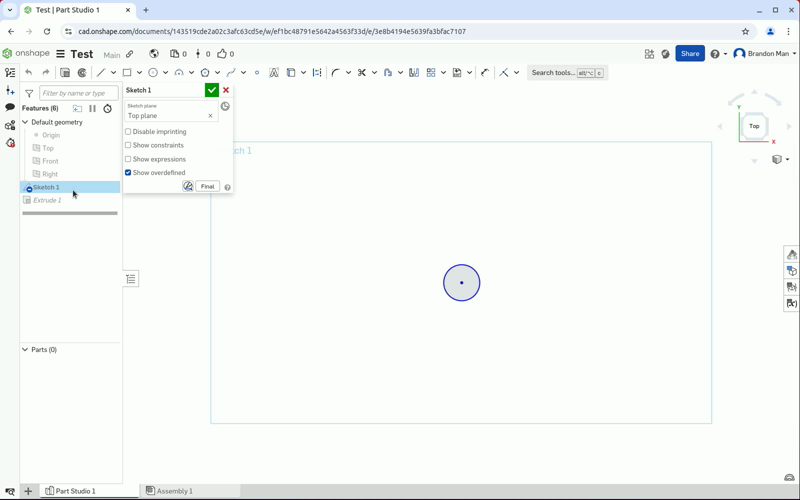
mouse_move(229, 92)
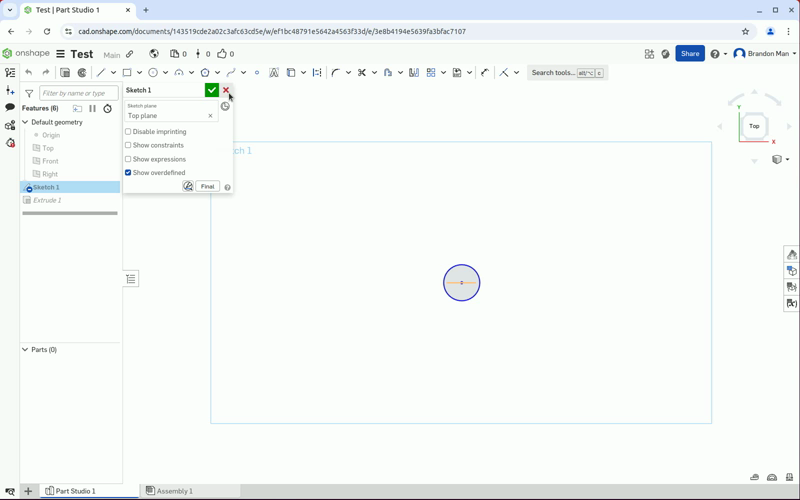
click(229, 92)
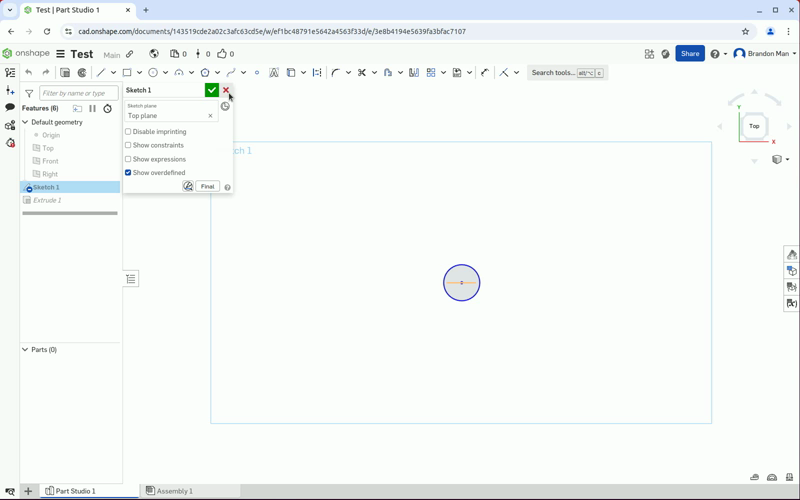
key(shift+s)
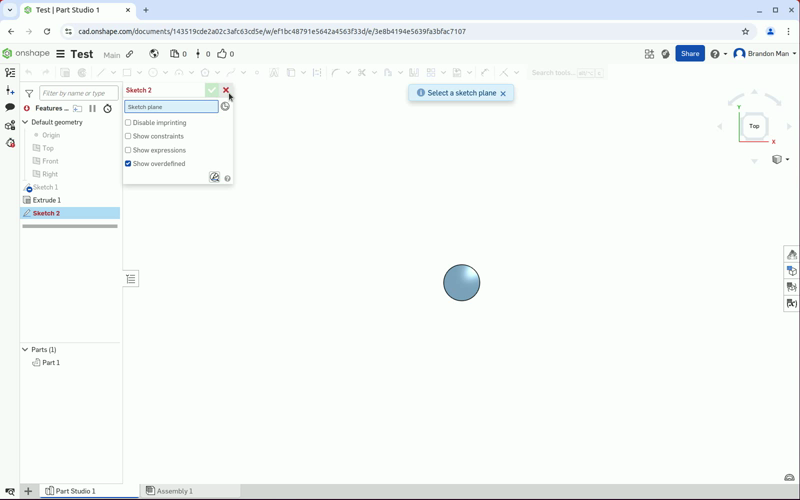
mouse_move(73, 150)
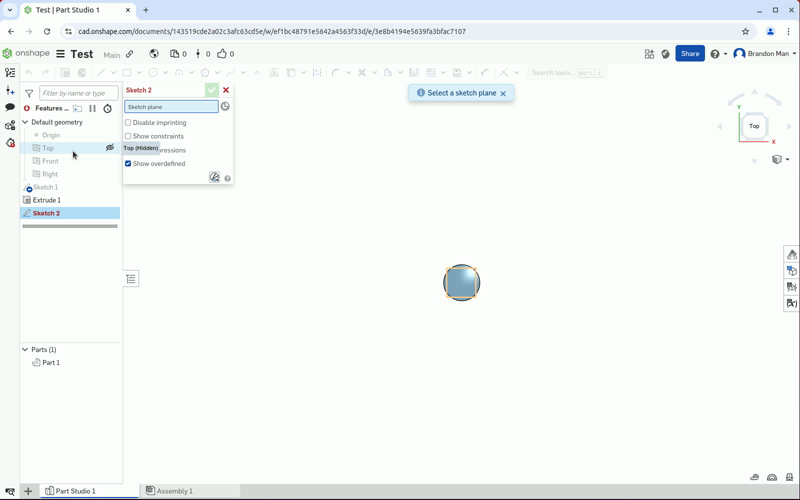
click(73, 150)
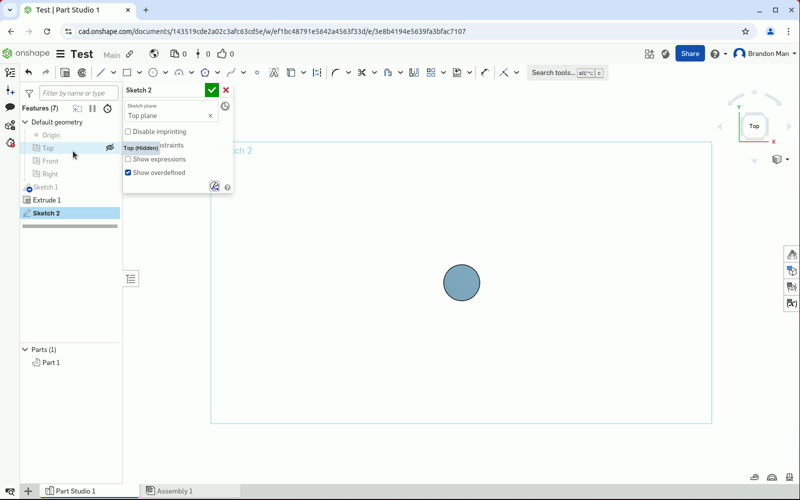
mouse_move(73, 352)
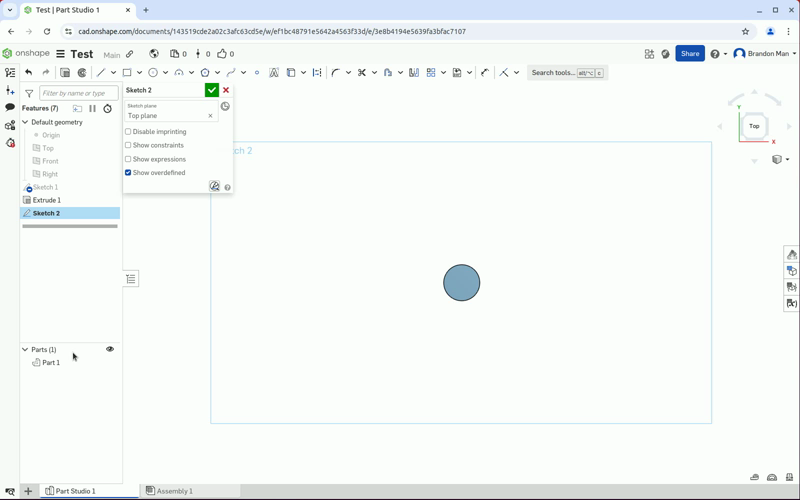
key(y)
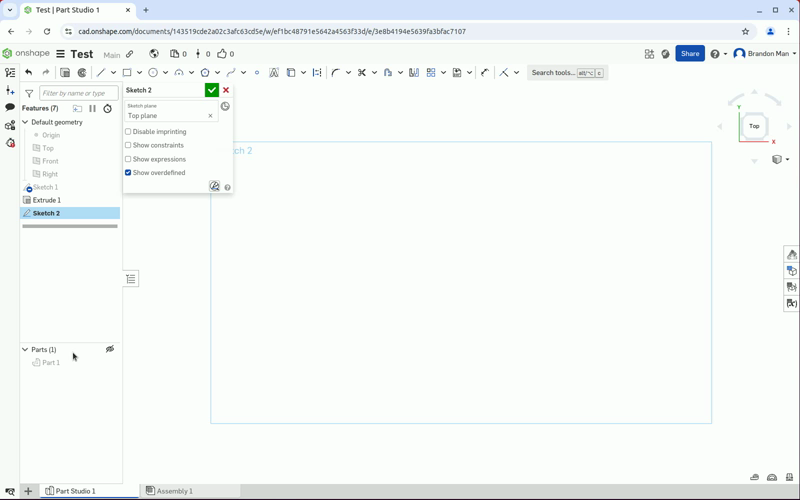
key(l)
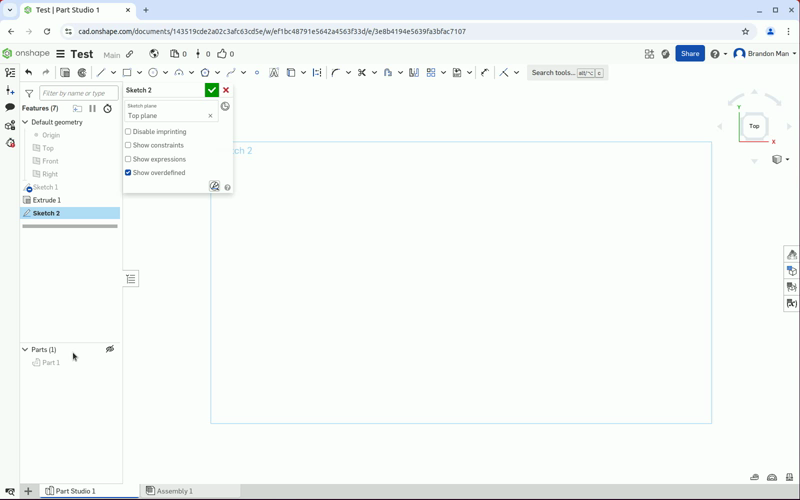
key_down(shift)
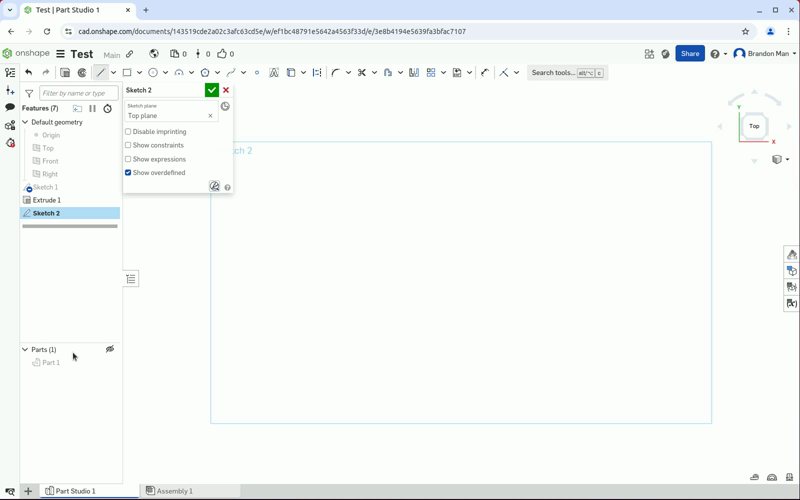
mouse_move(431, 282)
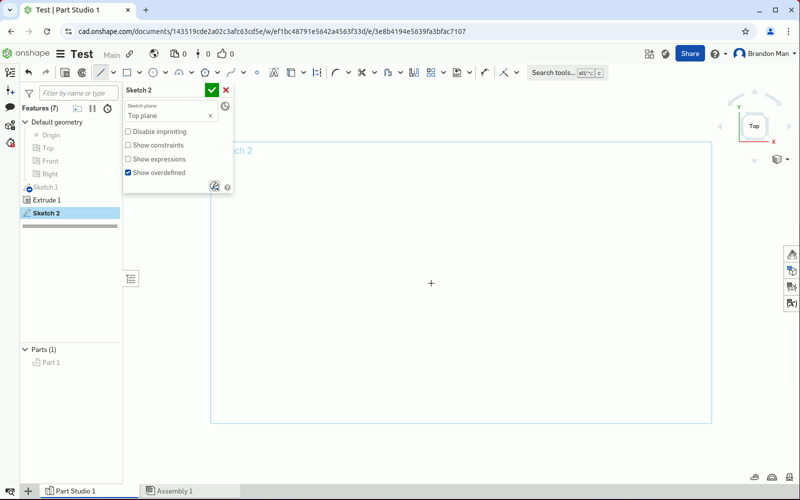
click(431, 282)
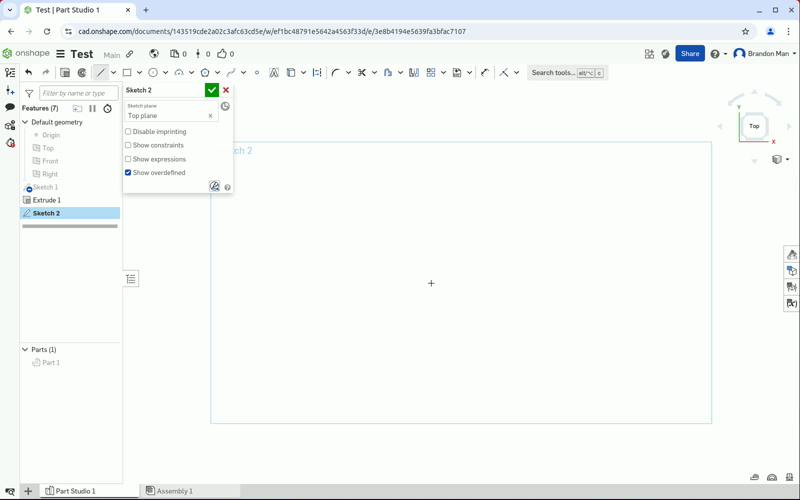
key_up(shift)
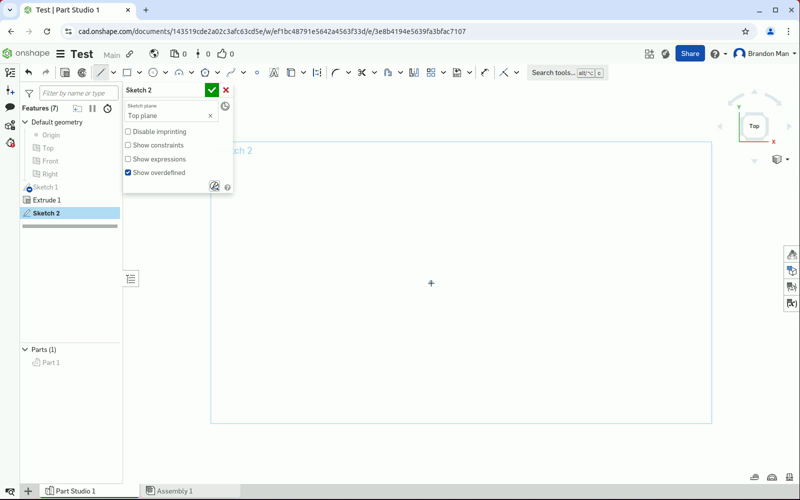
key_down(shift)
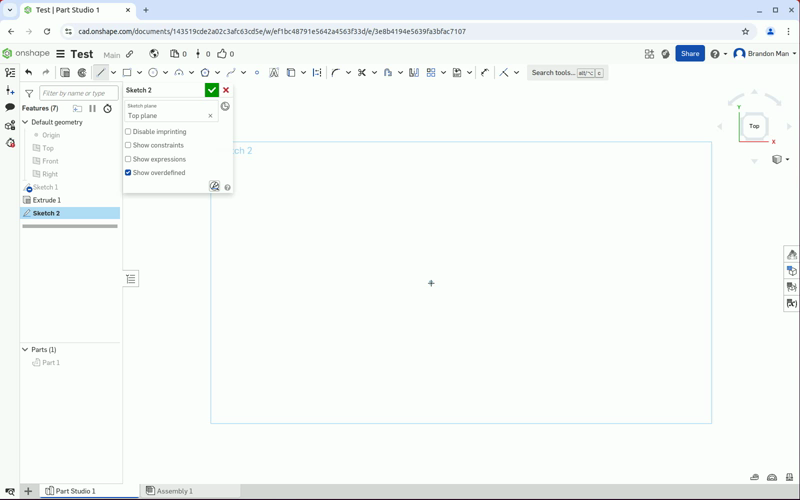
mouse_move(461, 282)
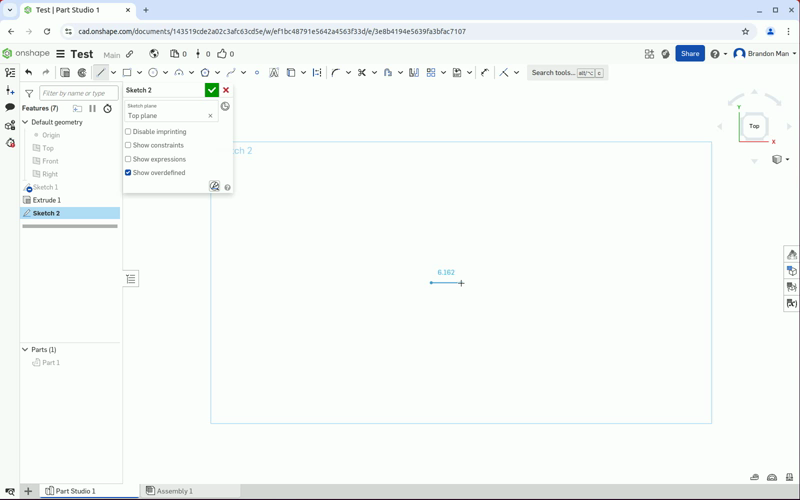
mouse_move(446, 308)
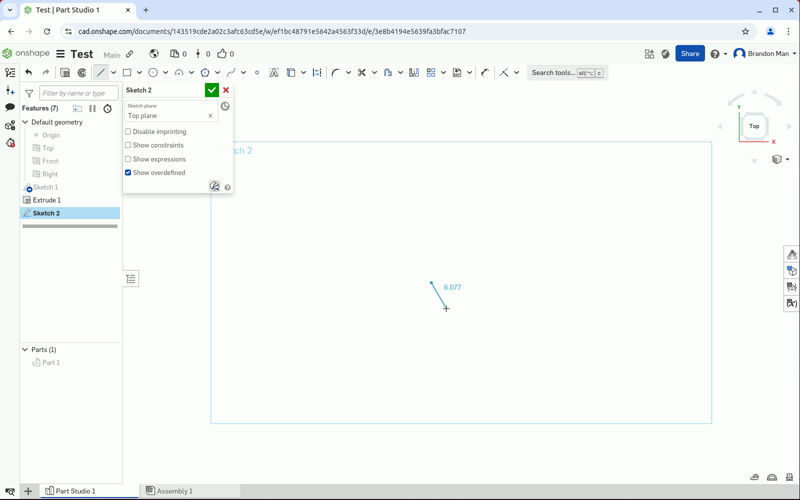
click(446, 308)
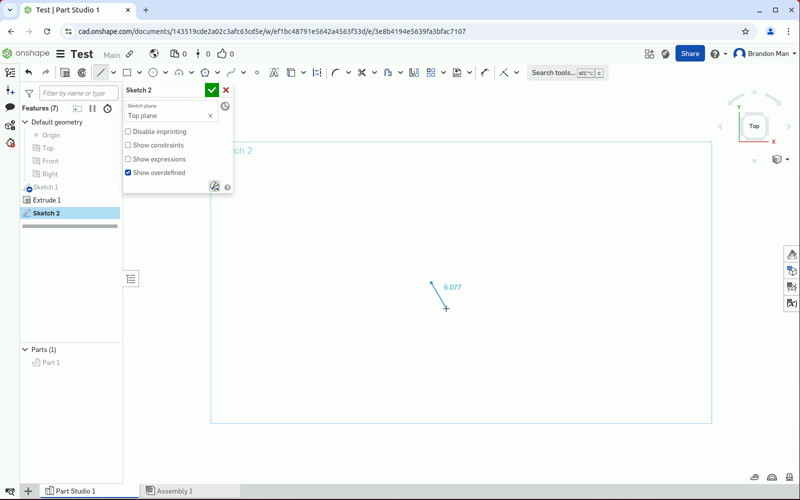
key_up(shift)
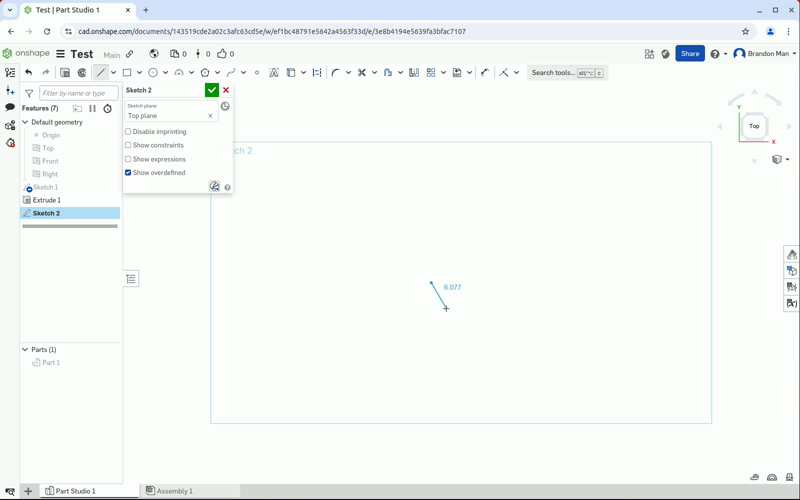
key_down(shift)
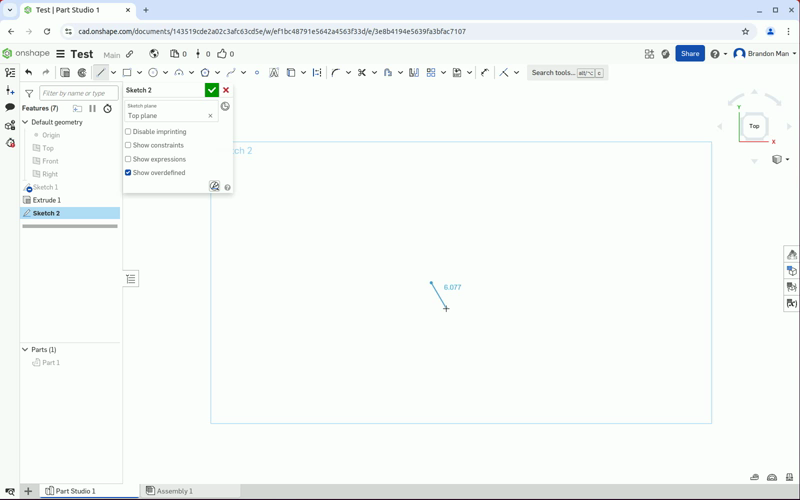
mouse_move(476, 308)
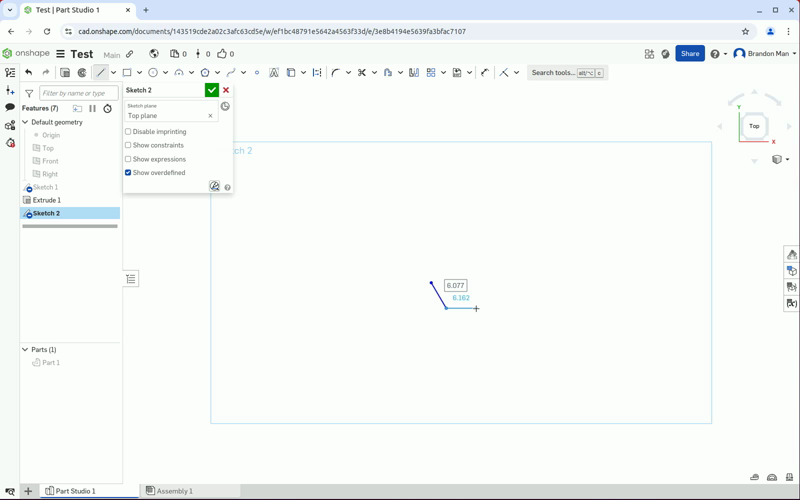
mouse_move(475, 308)
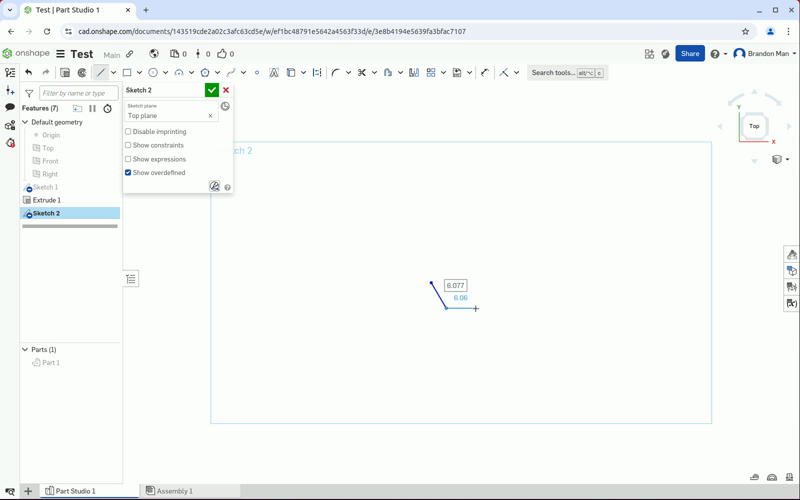
click(475, 308)
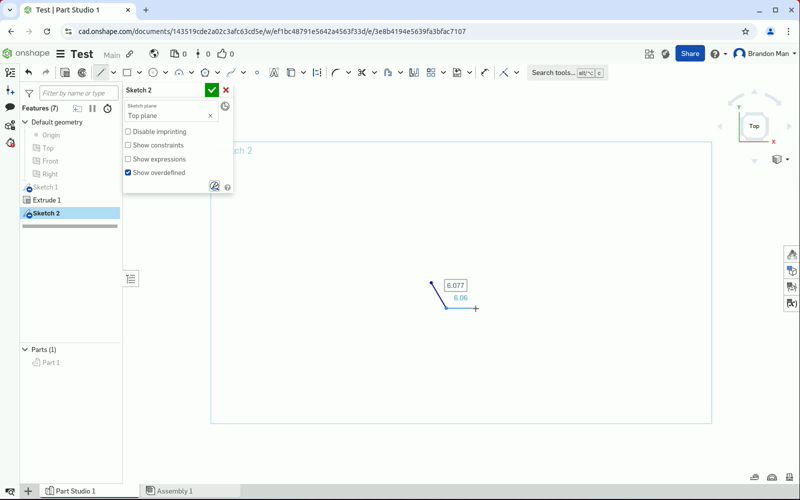
key_up(shift)
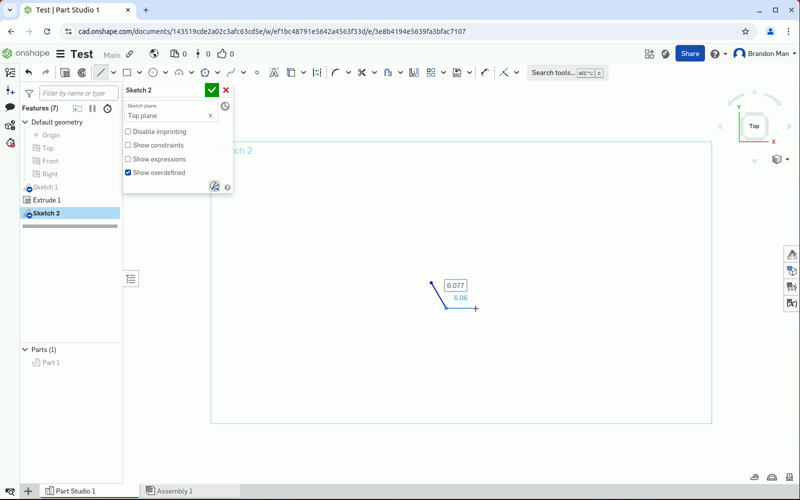
key_down(shift)
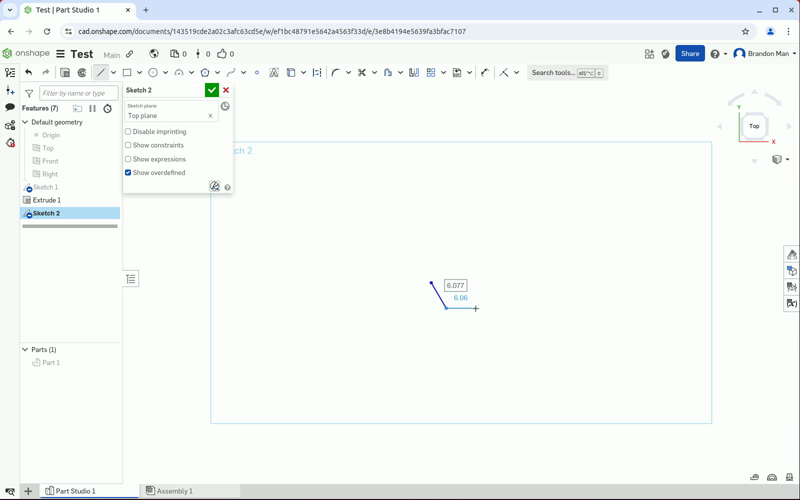
mouse_move(505, 308)
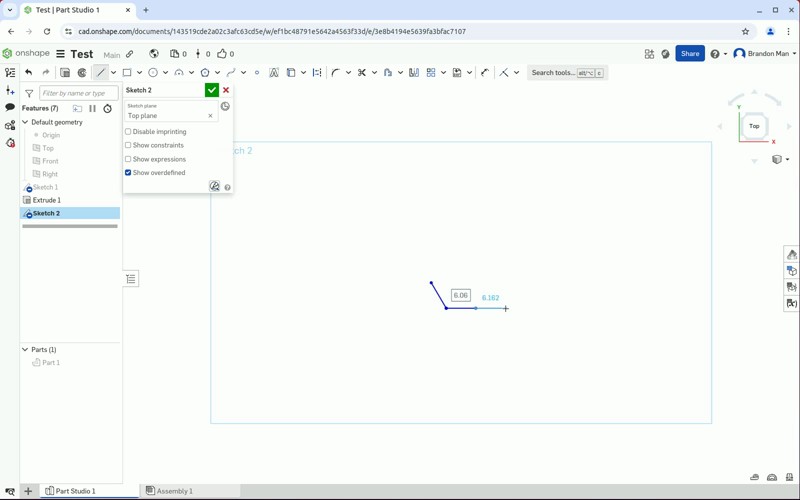
mouse_move(490, 282)
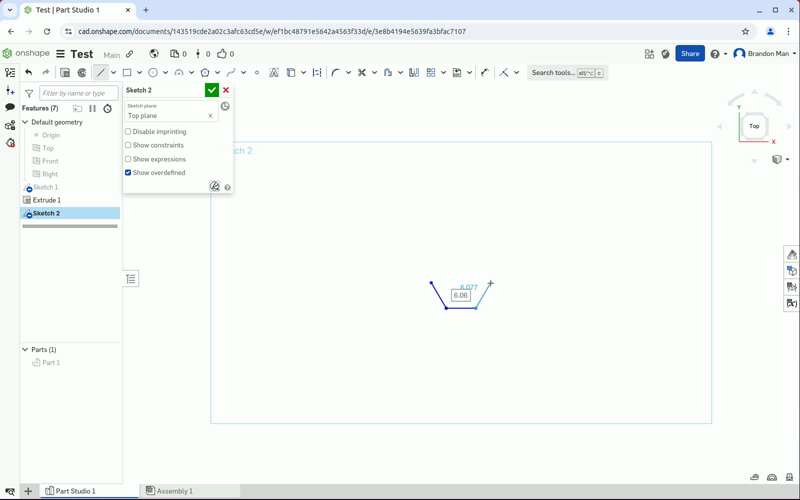
click(490, 282)
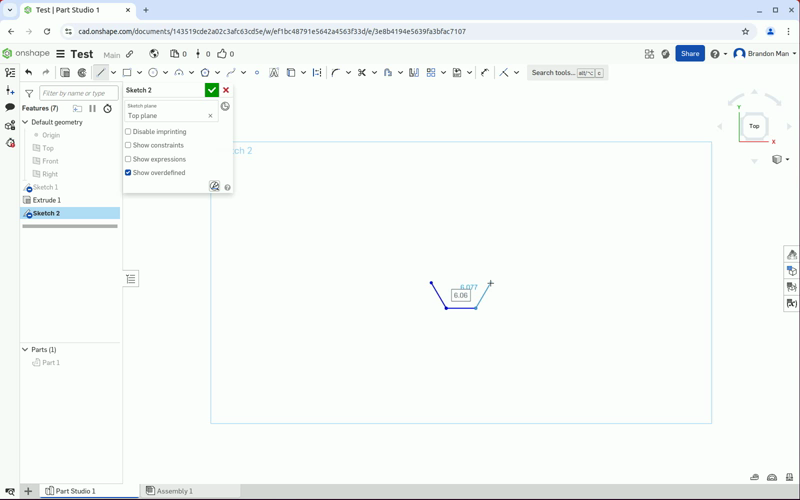
key_up(shift)
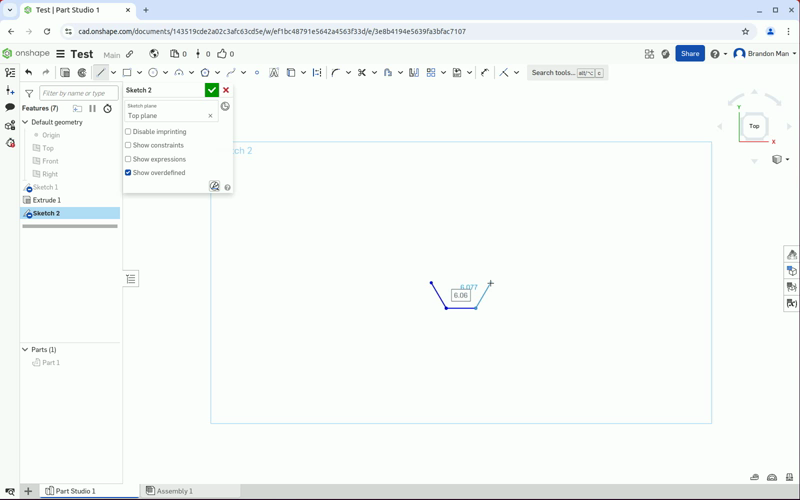
key_down(shift)
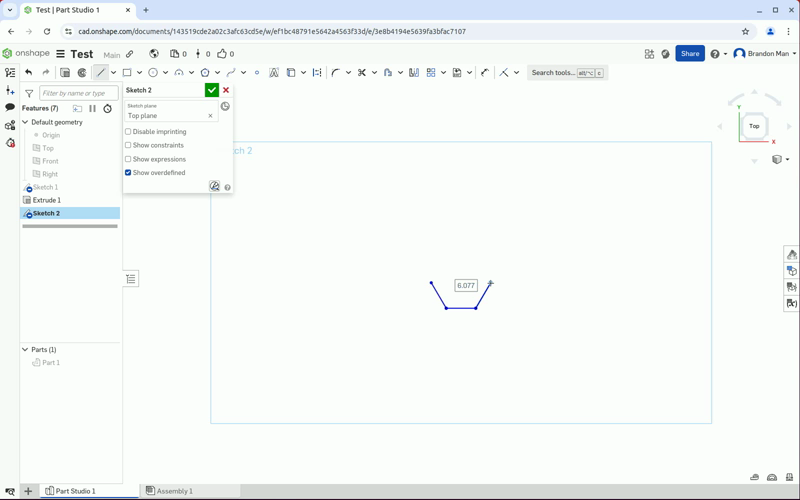
mouse_move(520, 282)
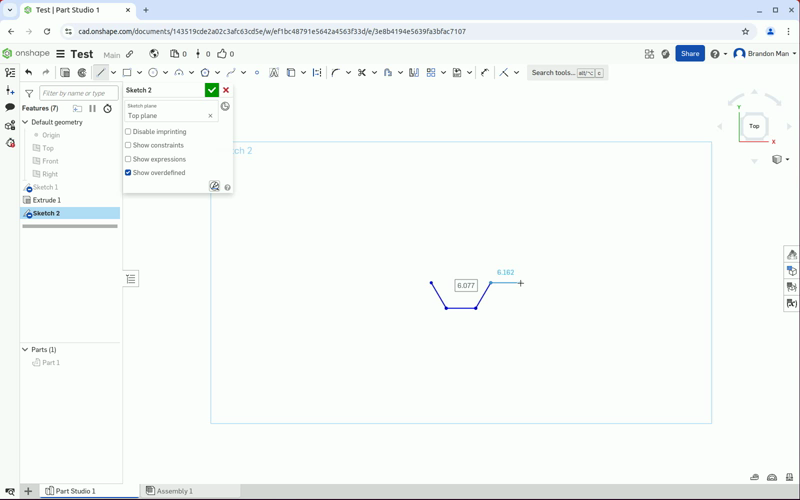
mouse_move(475, 257)
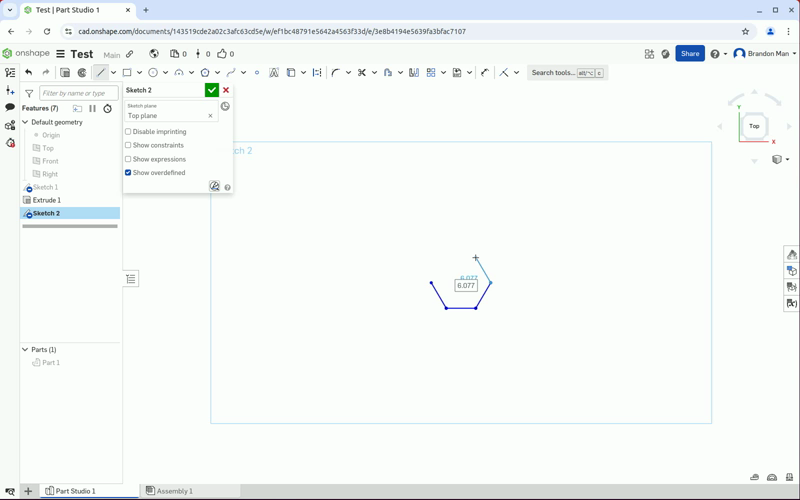
click(475, 257)
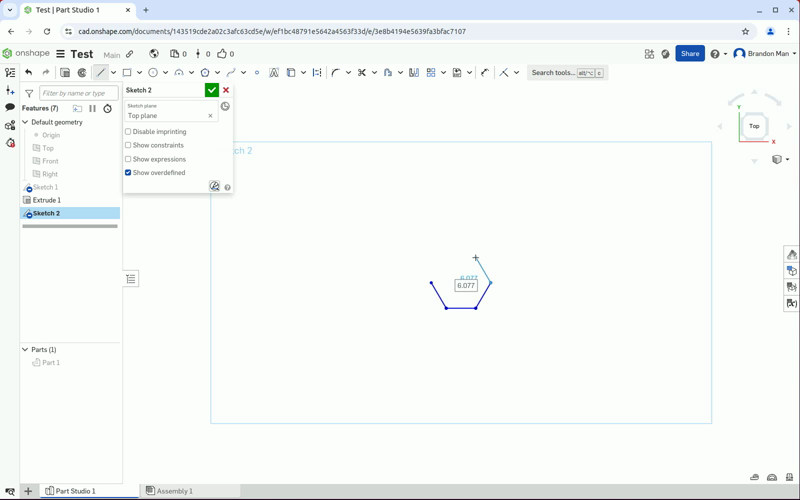
key_up(shift)
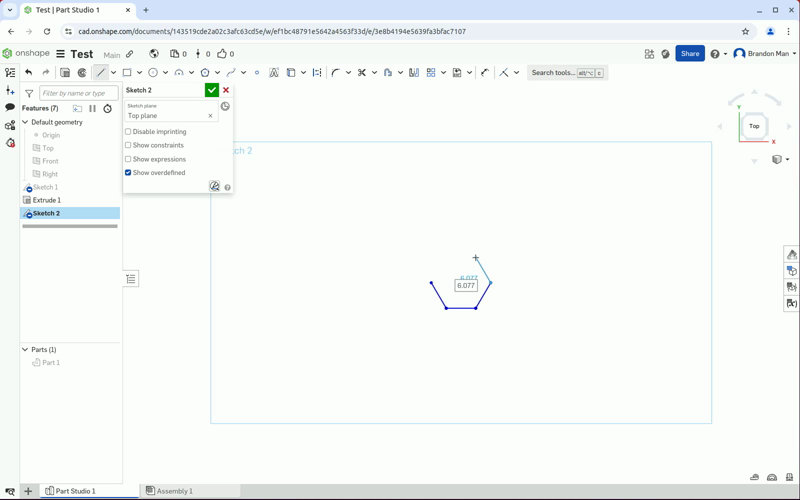
key_down(shift)
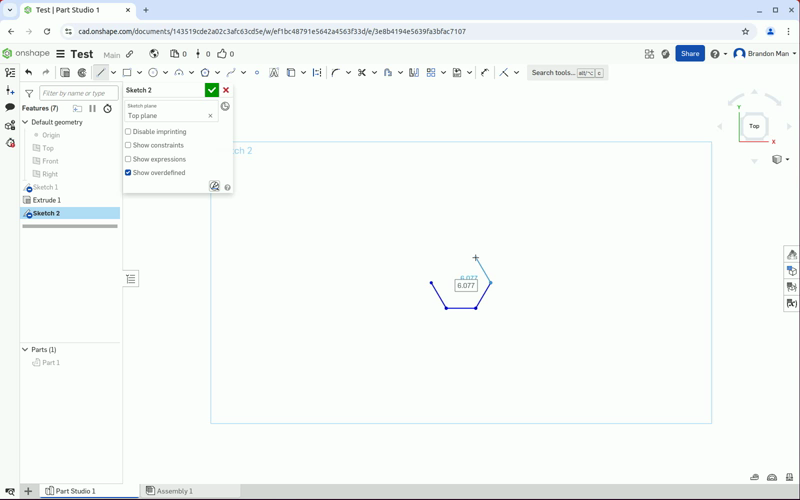
mouse_move(505, 257)
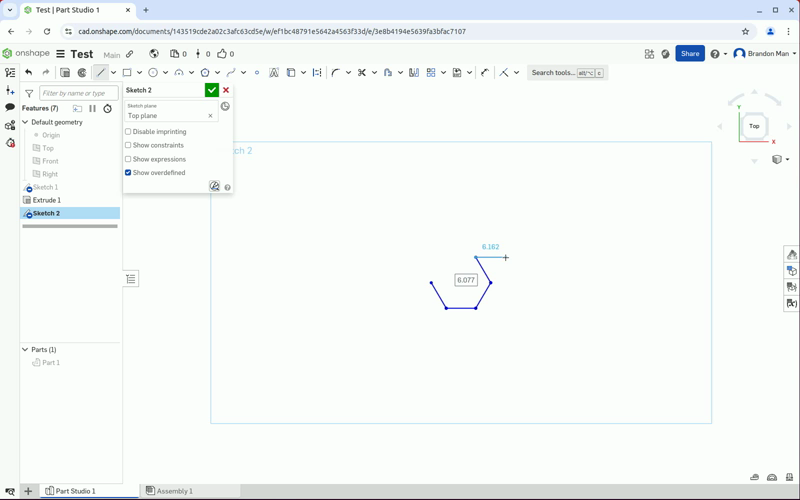
mouse_move(446, 257)
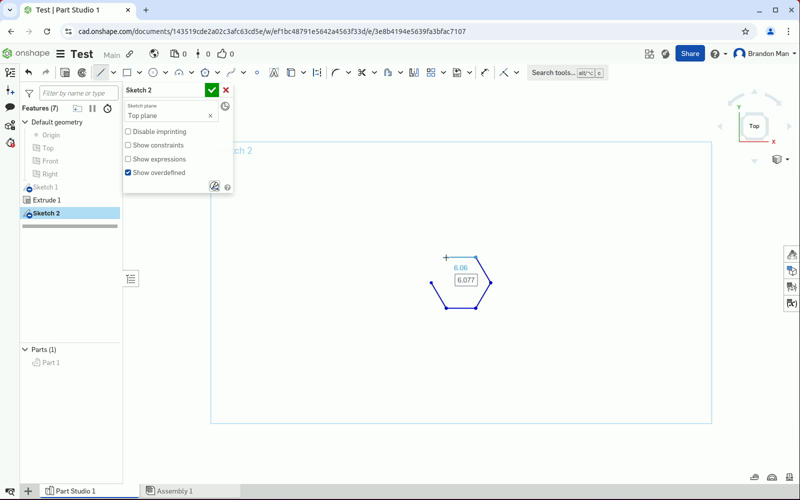
click(446, 257)
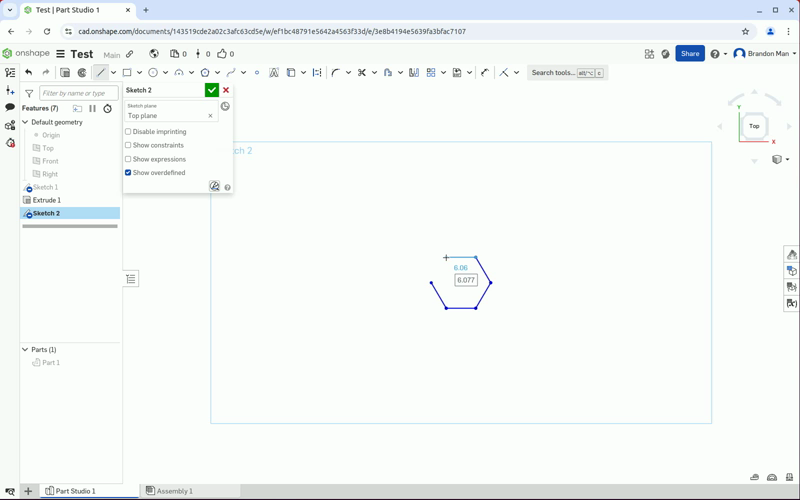
key_up(shift)
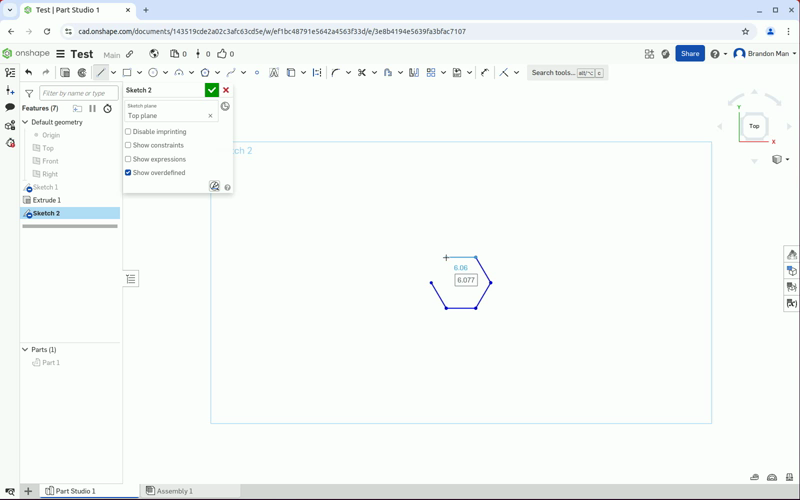
mouse_move(476, 257)
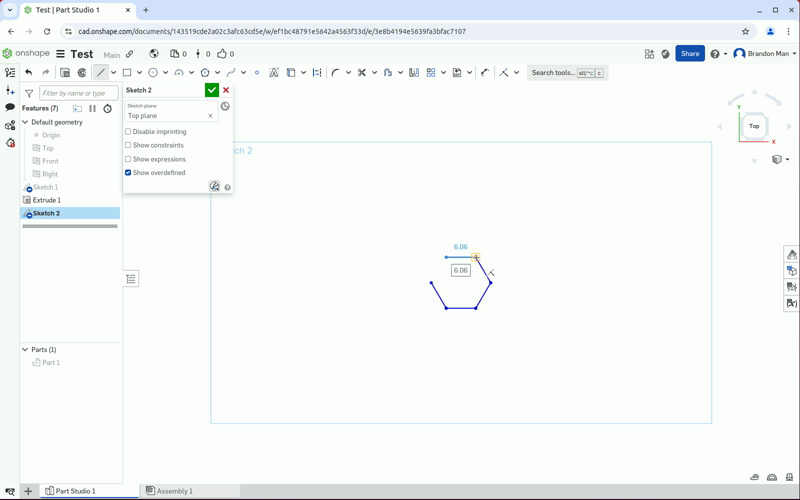
key_down(shift)
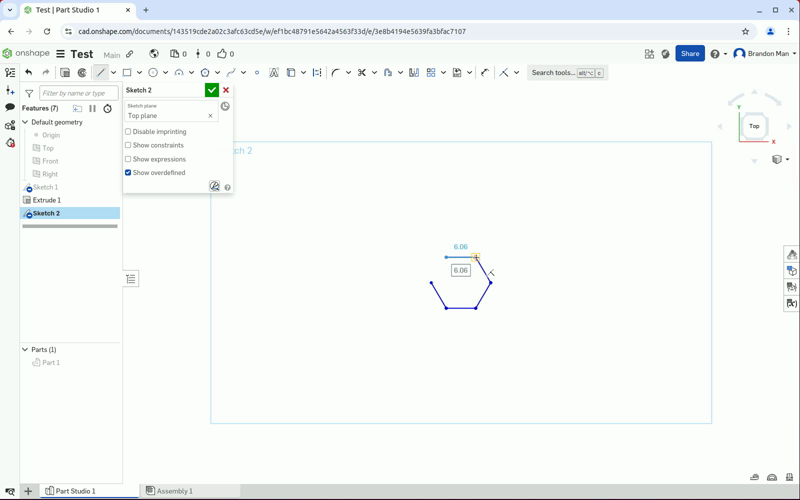
mouse_move(431, 282)
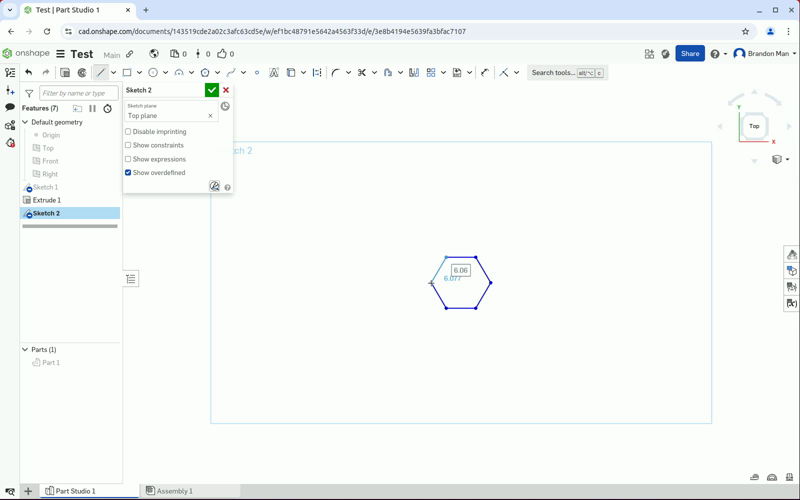
key_up(shift)
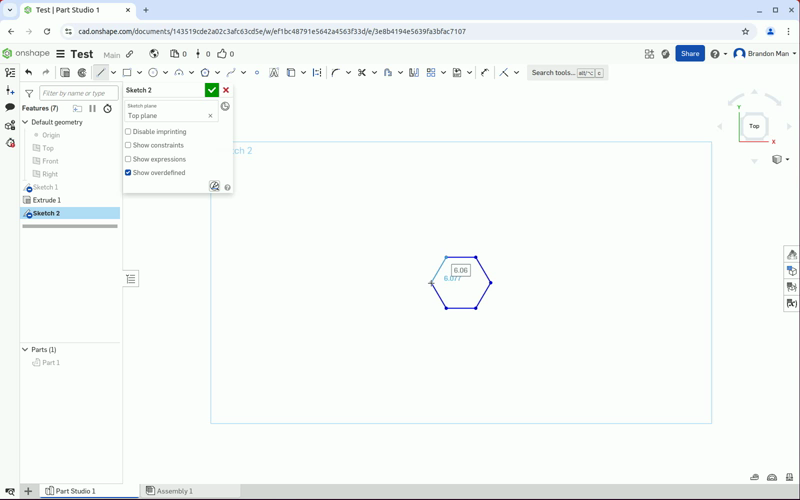
click(431, 282)
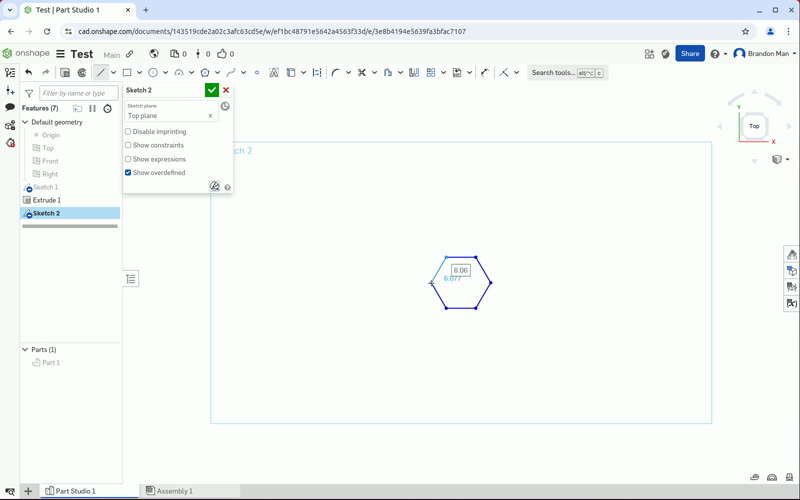
key(esc)
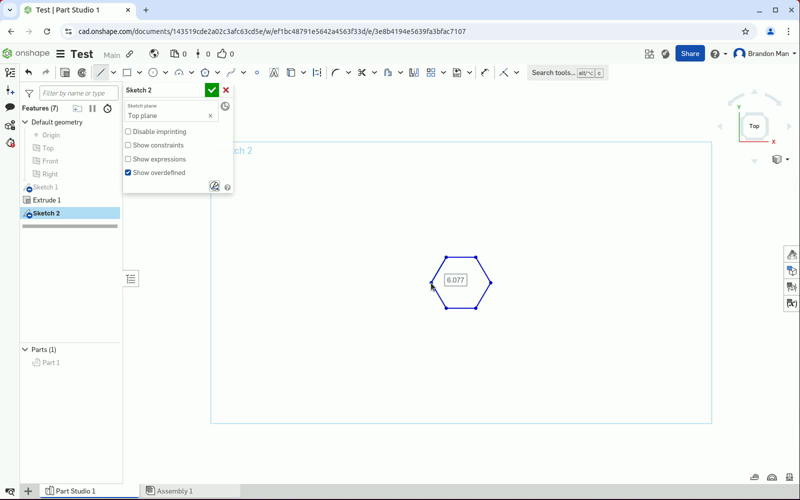
key(c)
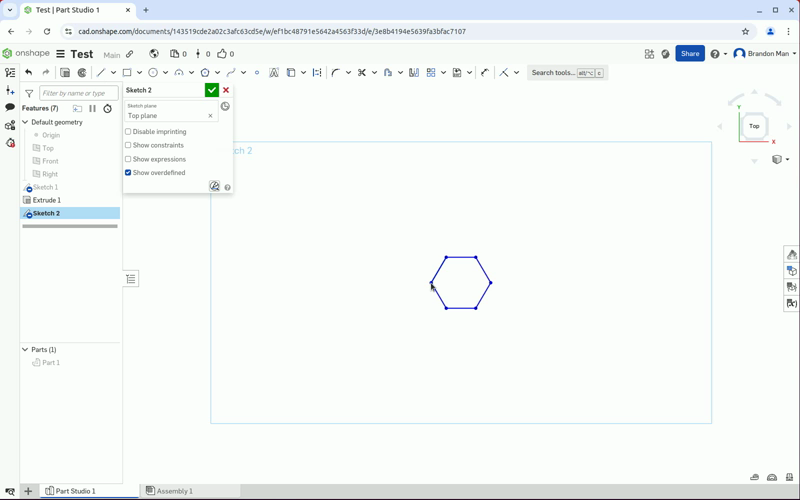
key_down(shift)
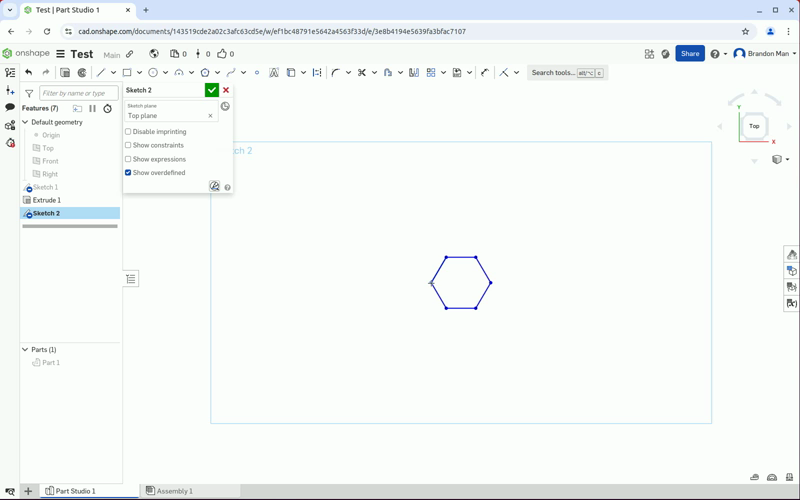
mouse_move(461, 282)
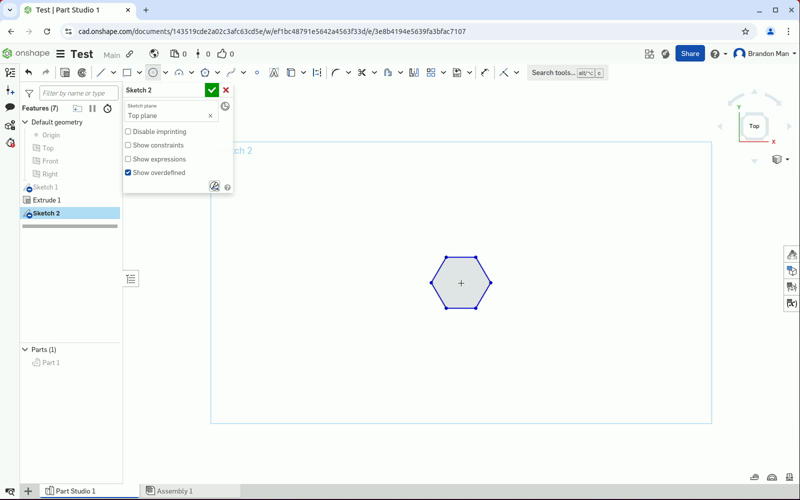
click(461, 282)
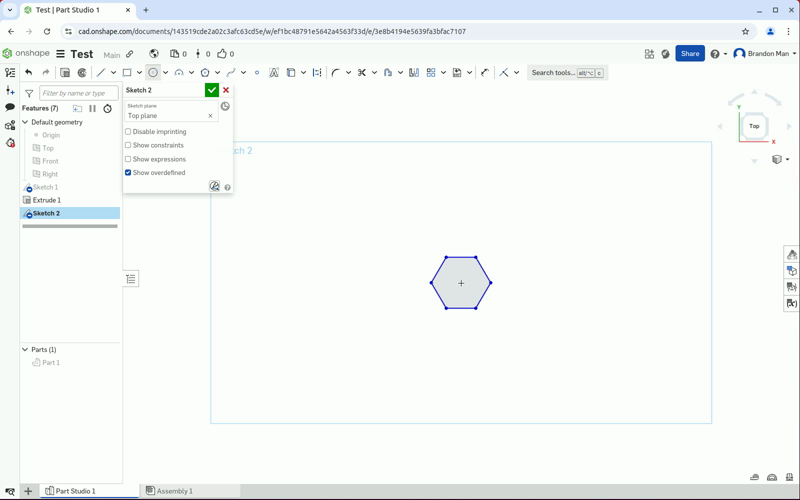
key_up(shift)
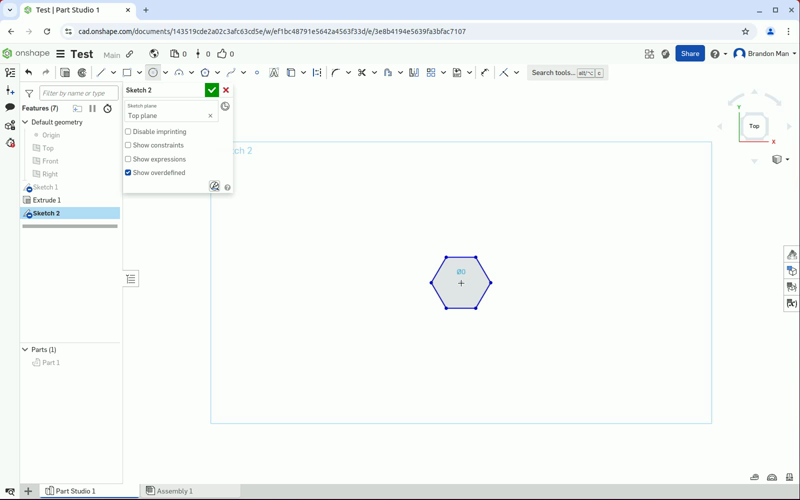
mouse_move(478, 282)
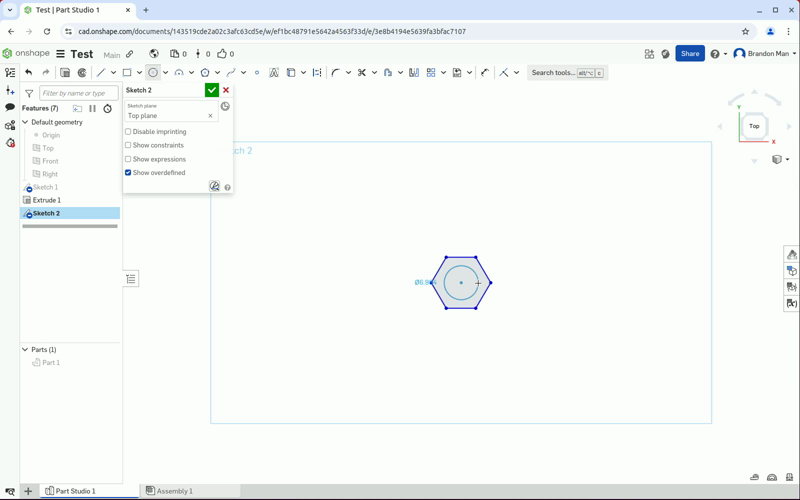
click(478, 282)
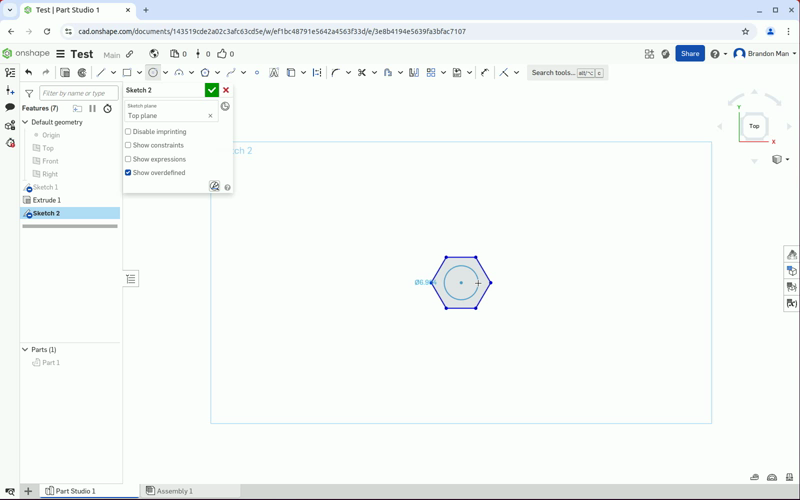
key(esc)
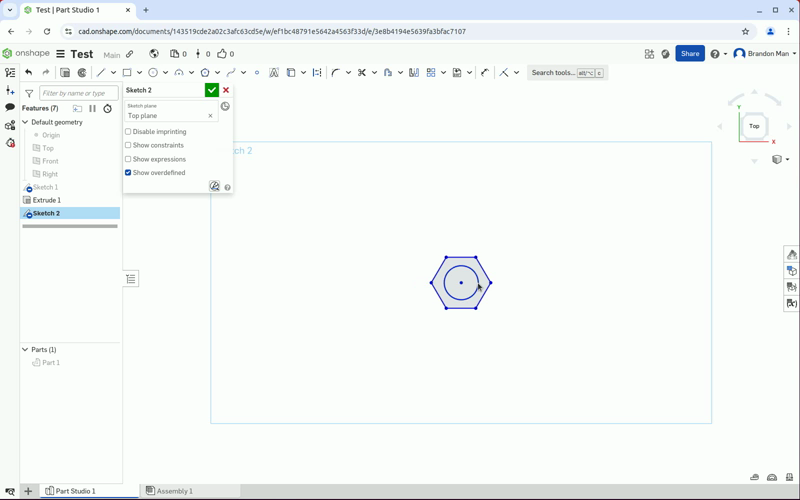
mouse_move(473, 301)
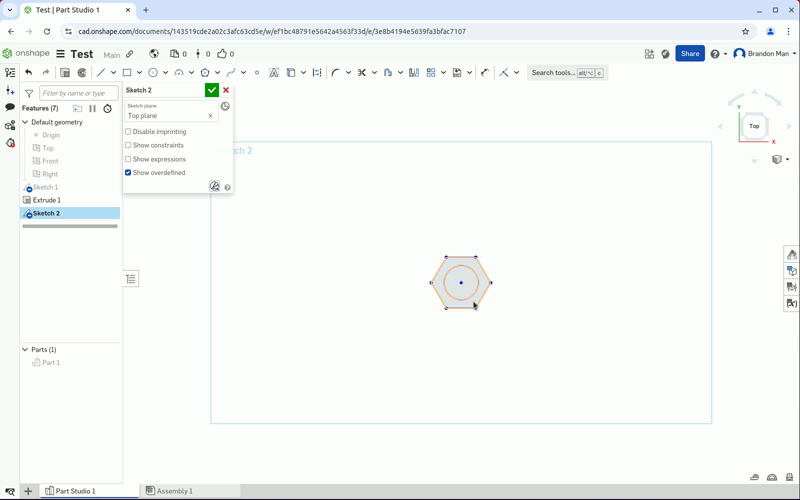
scroll(6)
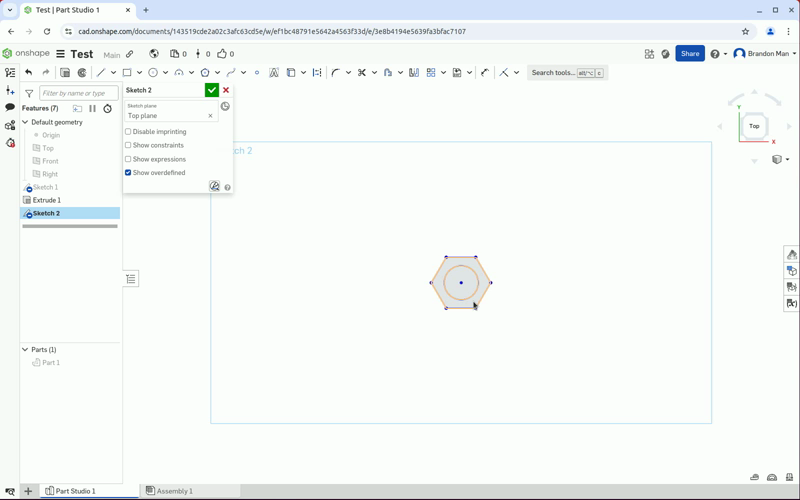
scroll(6)
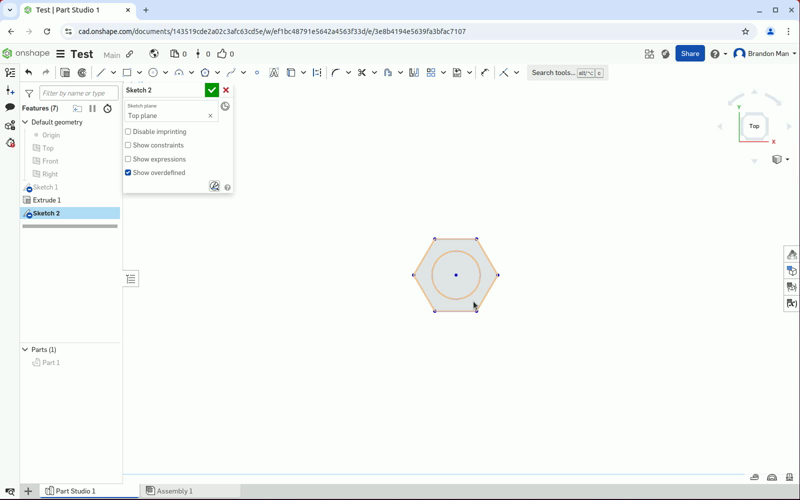
scroll(6)
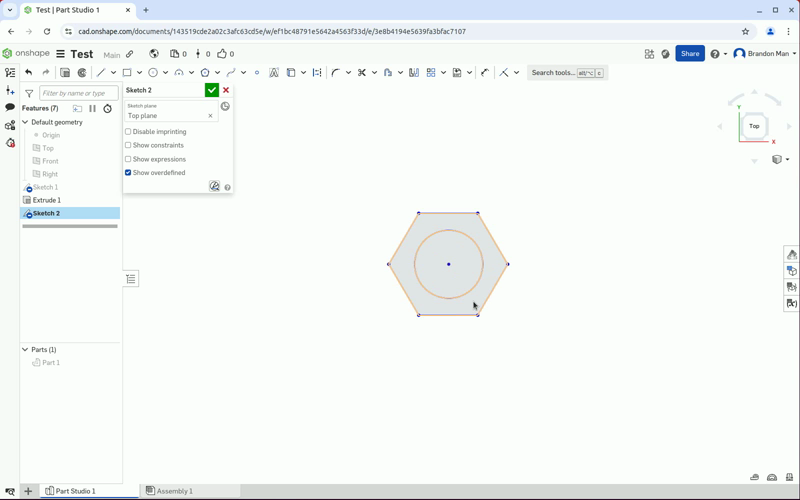
scroll(6)
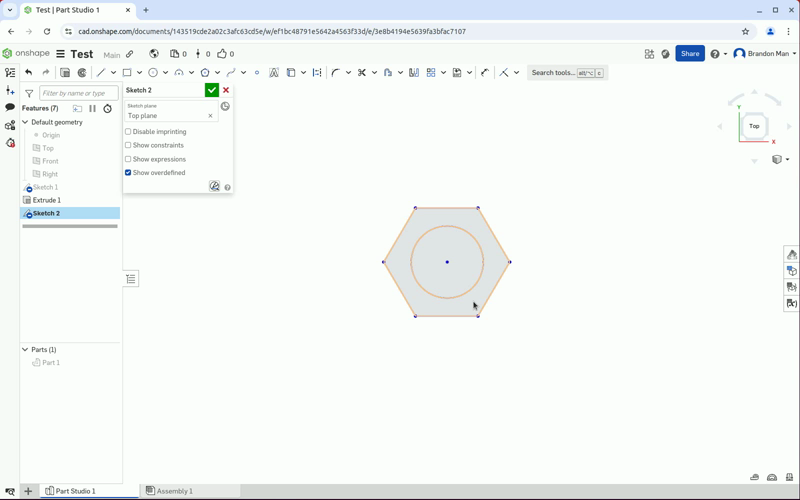
scroll(6)
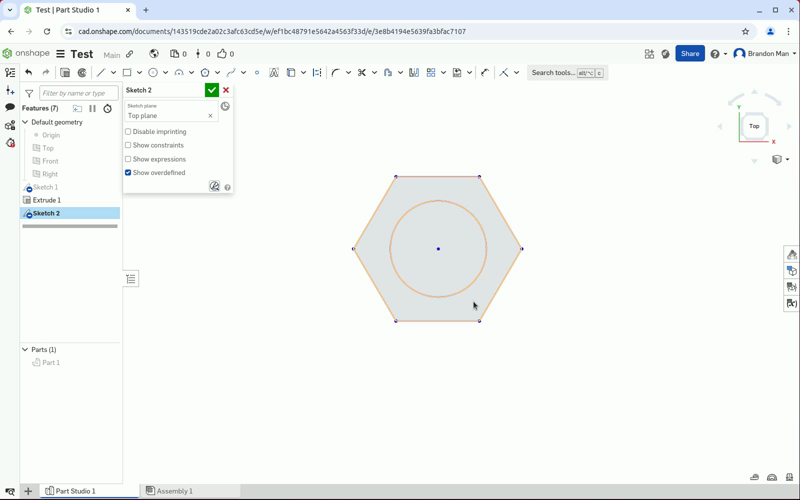
scroll(6)
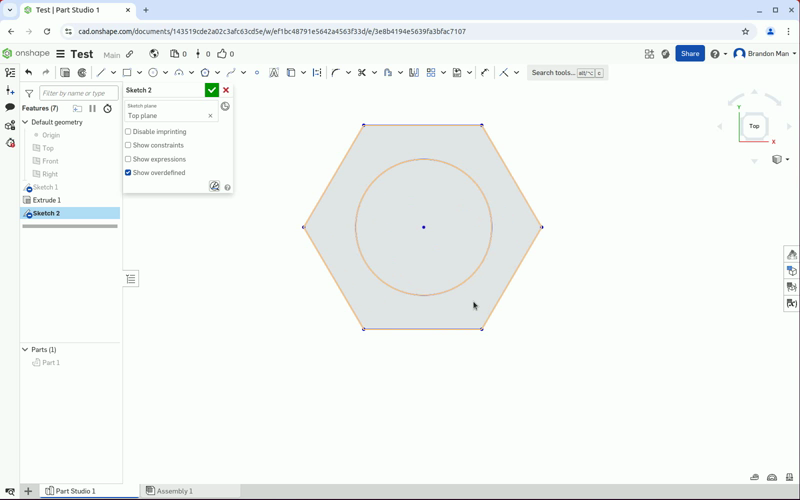
scroll(6)
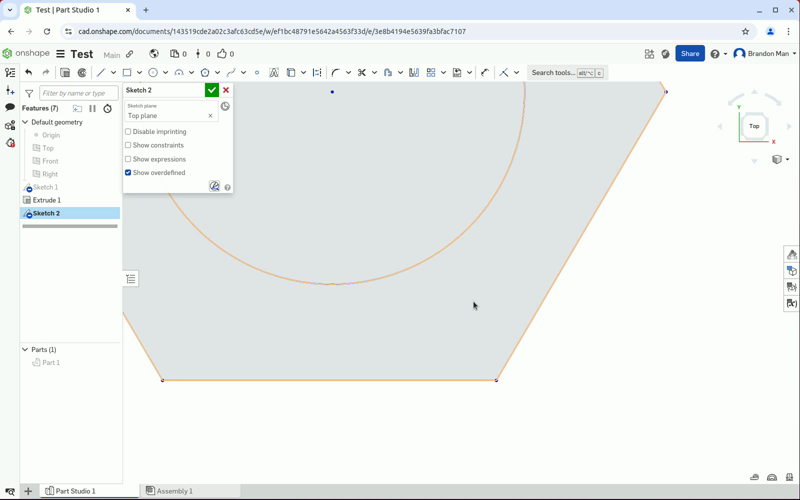
click(473, 301)
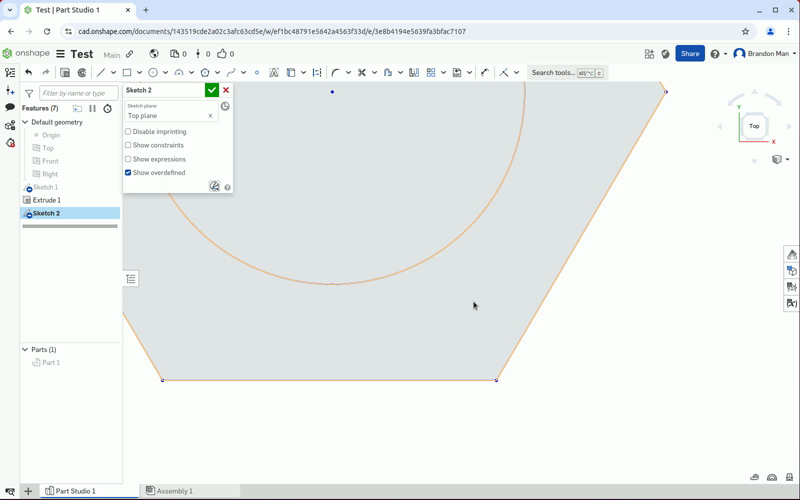
scroll(-6)
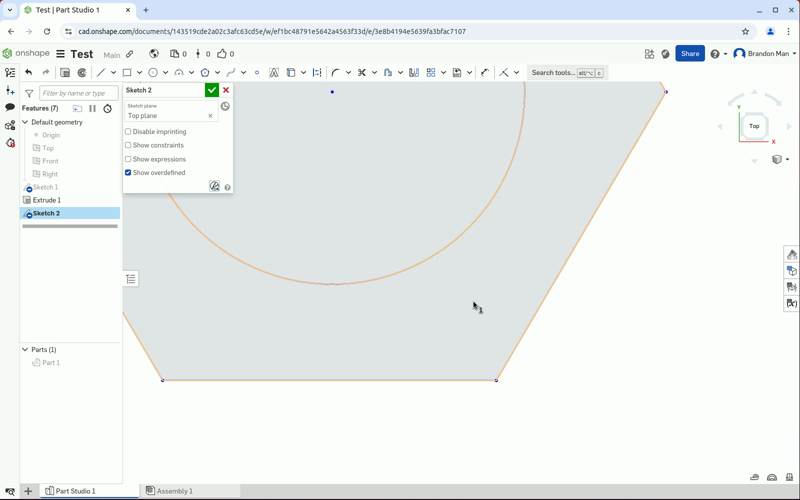
scroll(-6)
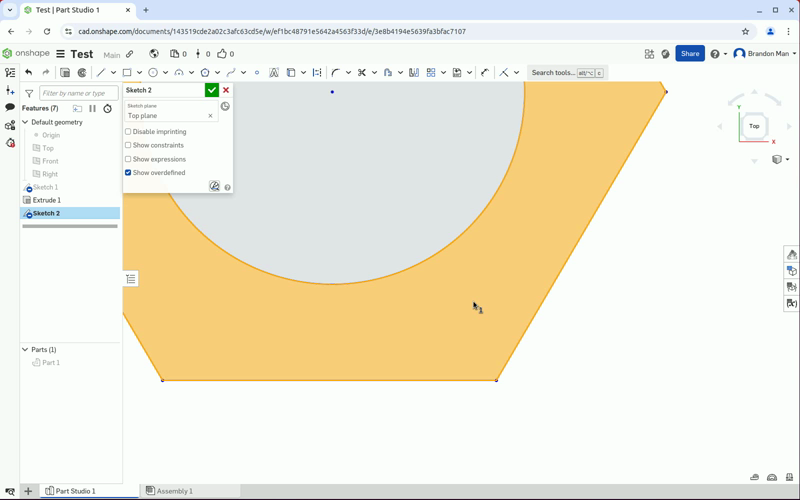
scroll(-6)
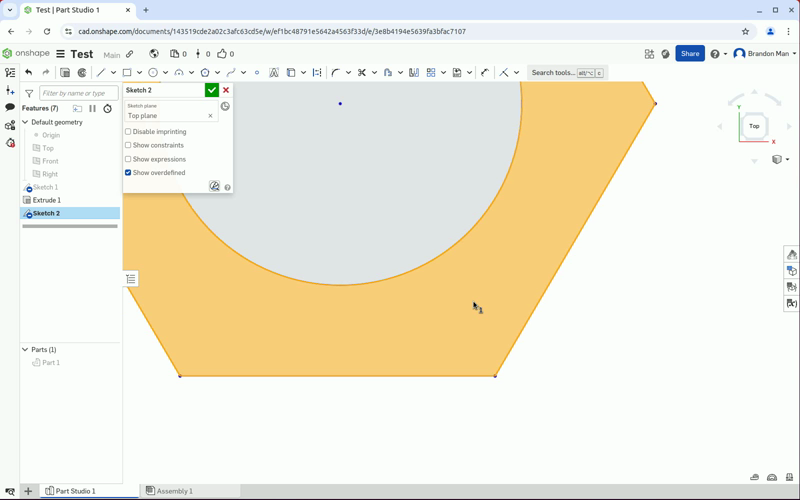
scroll(-6)
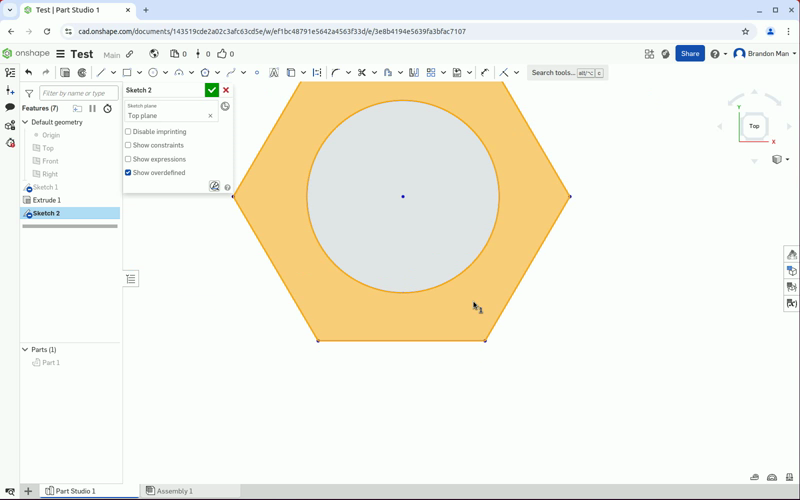
scroll(-6)
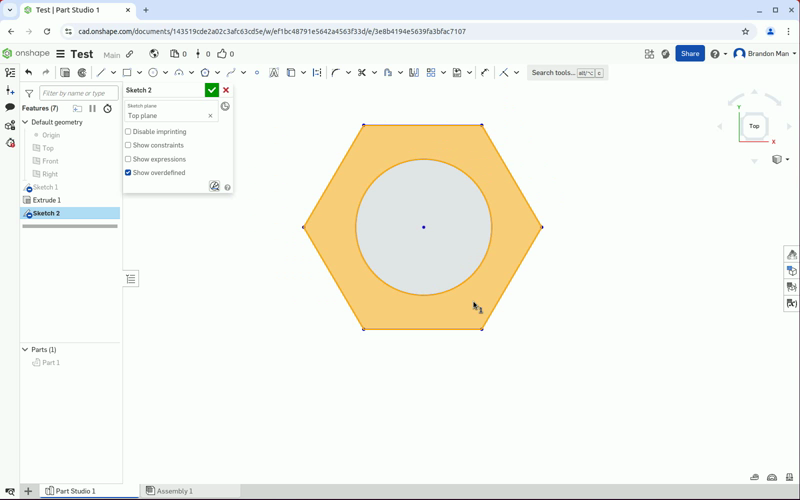
scroll(-6)
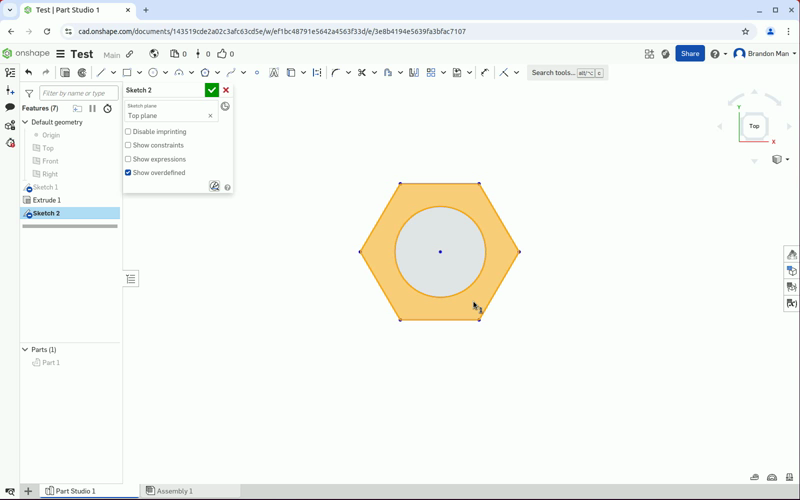
scroll(-6)
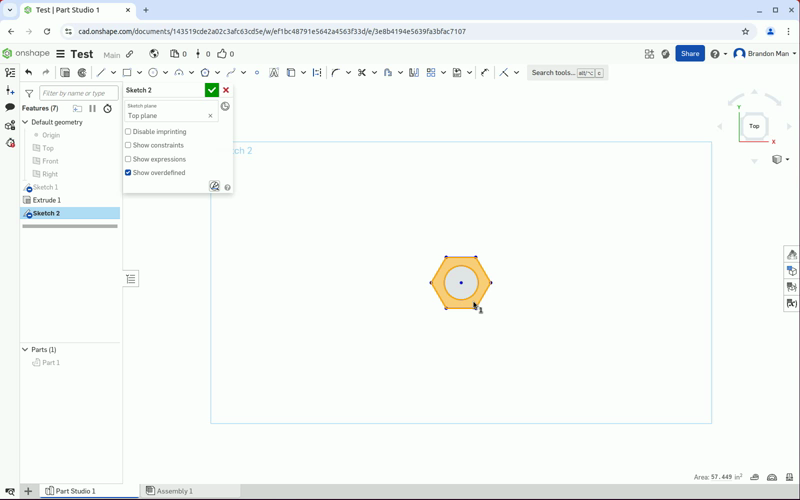
mouse_move(73, 352)
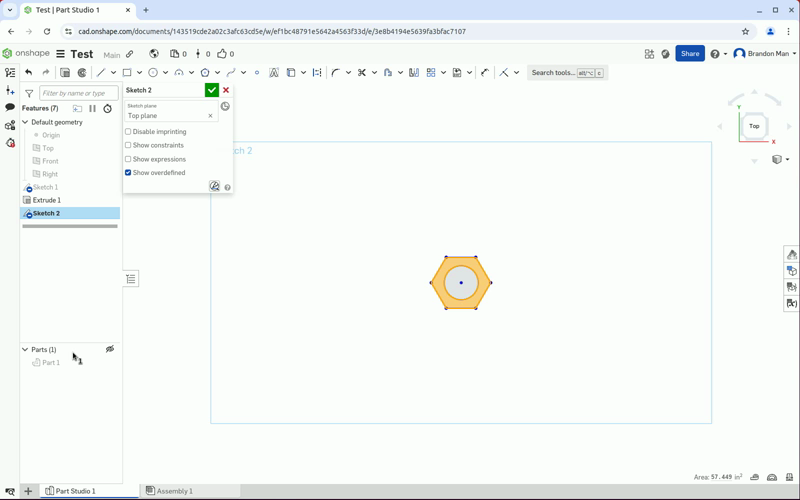
key(shift+y)
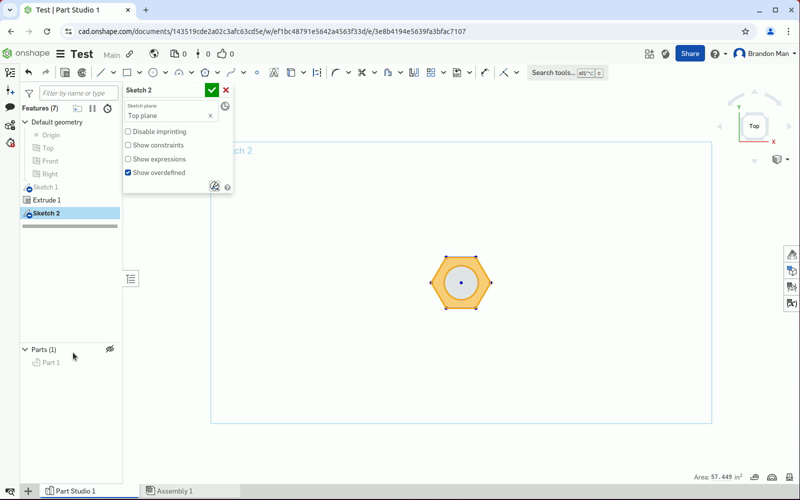
key(shift+e)
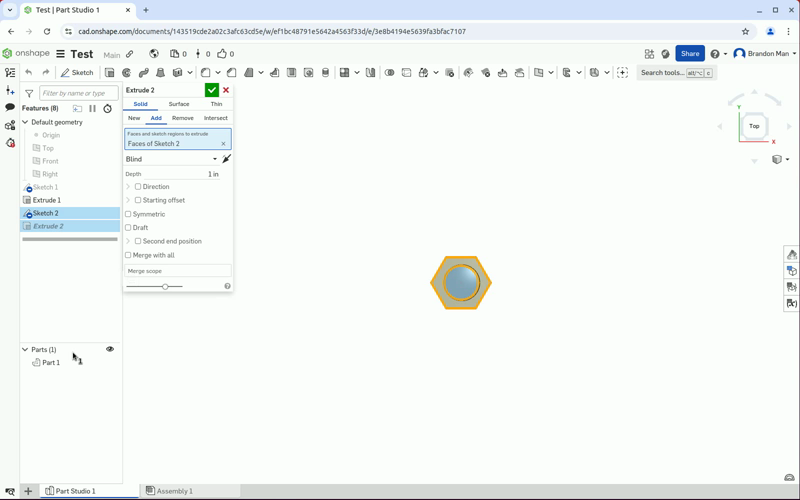
mouse_move(143, 106)
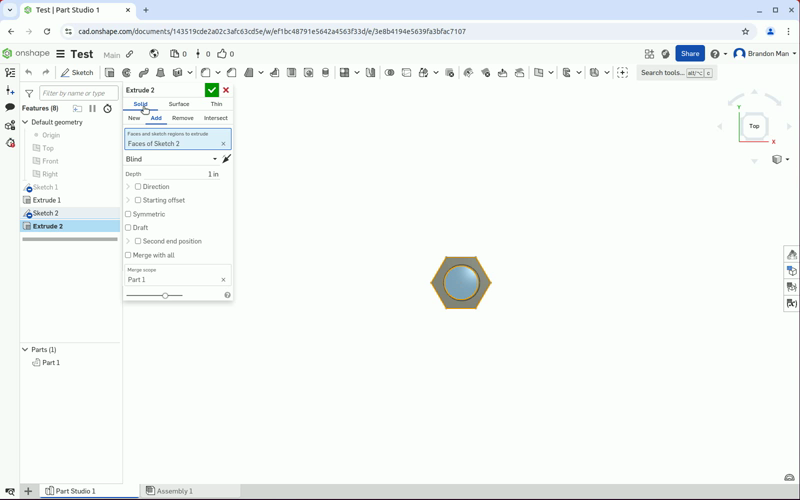
click(143, 106)
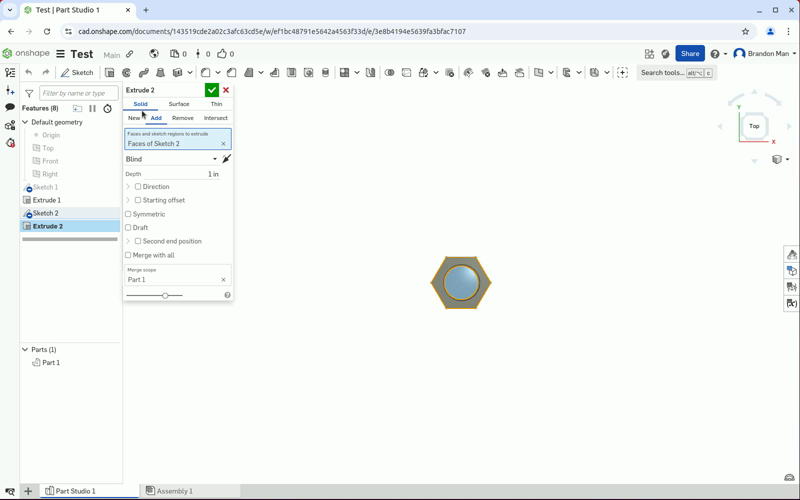
mouse_move(137, 120)
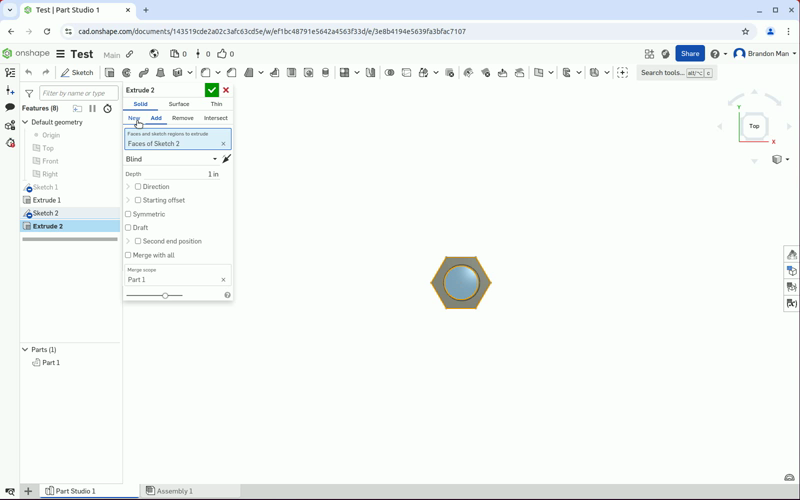
click(137, 120)
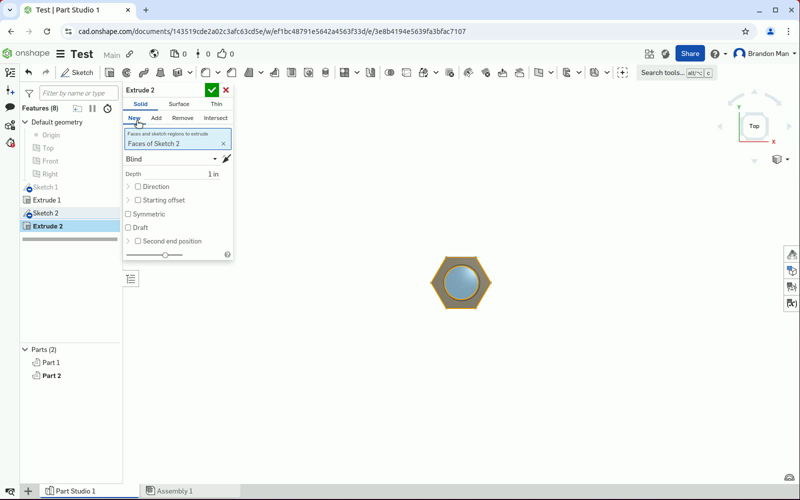
key(tab, 4)
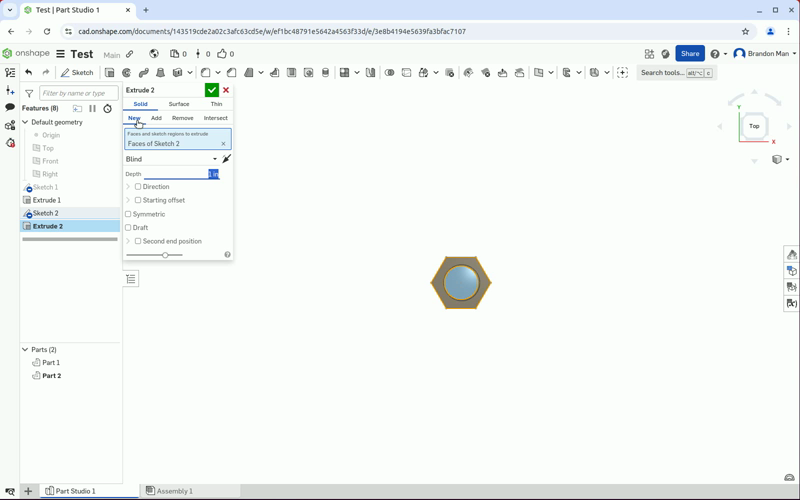
text(11.554)
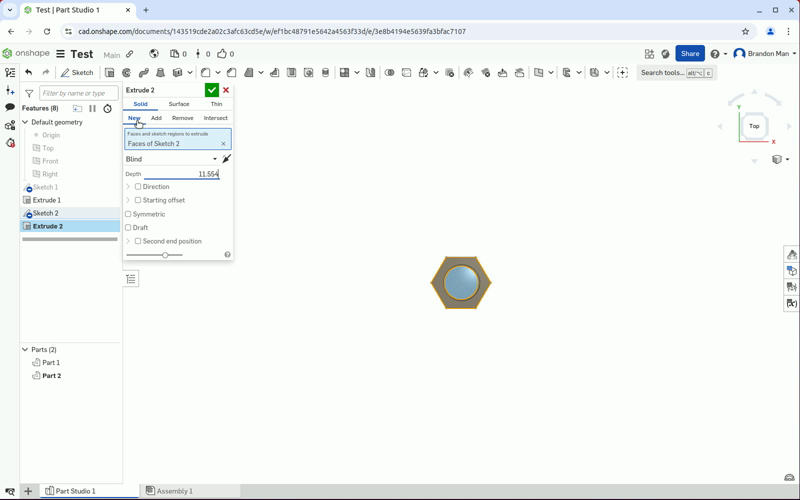
key(enter)
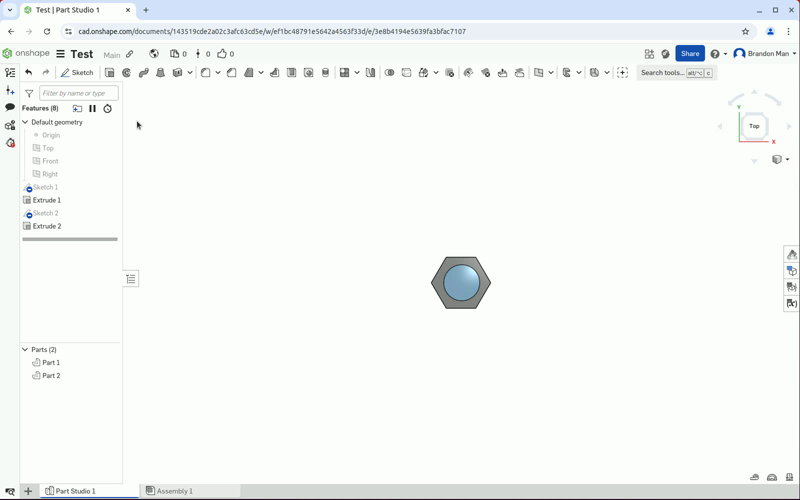
key(shift+h)
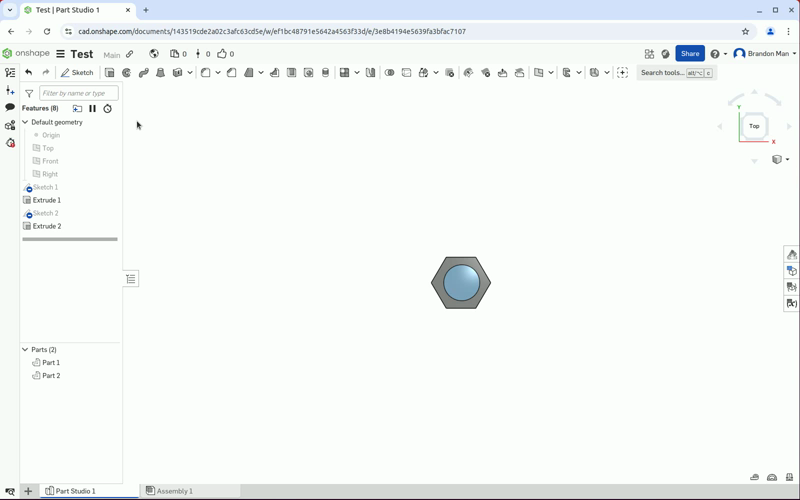
key(shift+h)
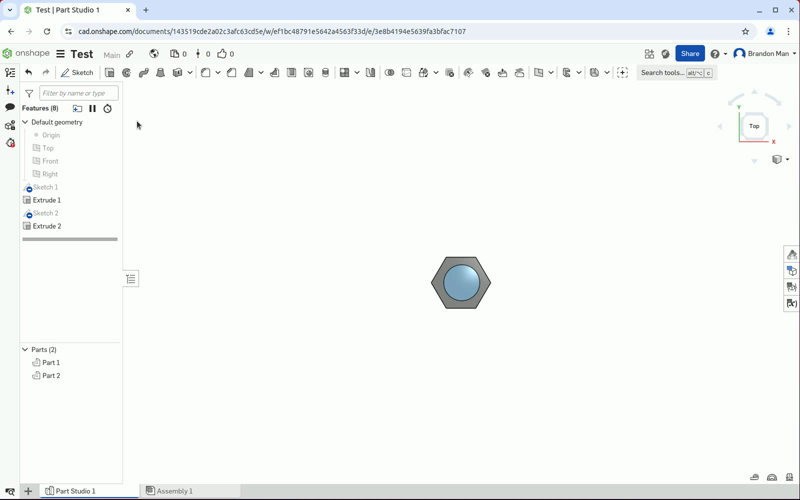
mouse_move(73, 189)
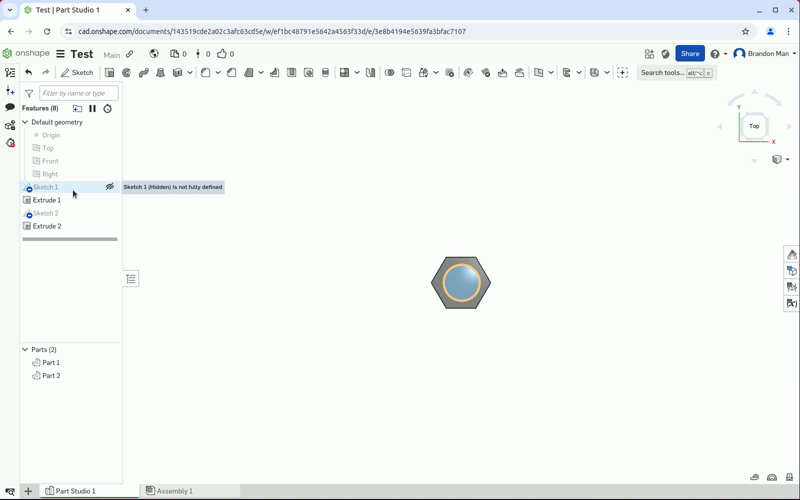
click(73, 189)
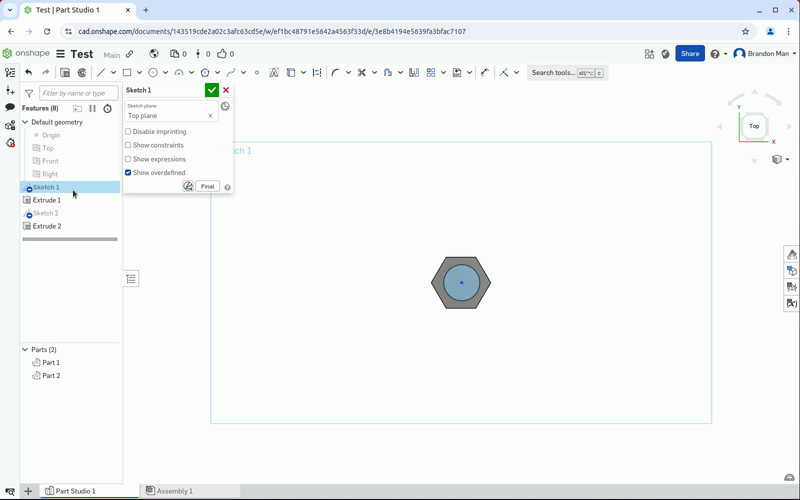
mouse_move(229, 92)
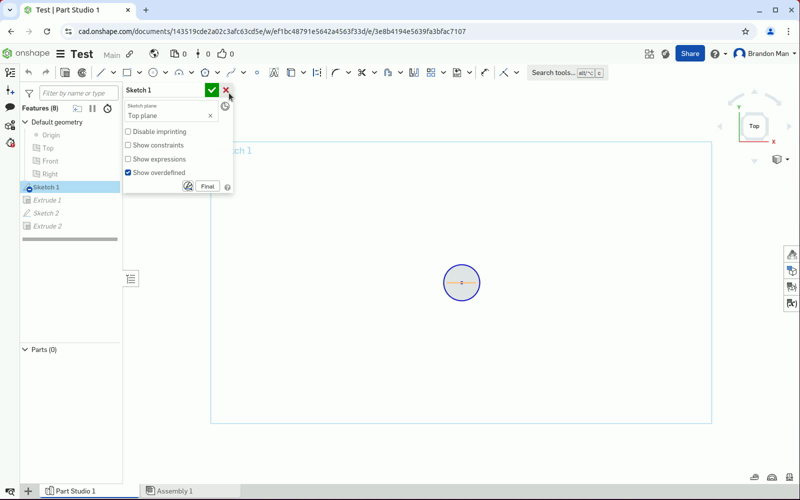
click(229, 92)
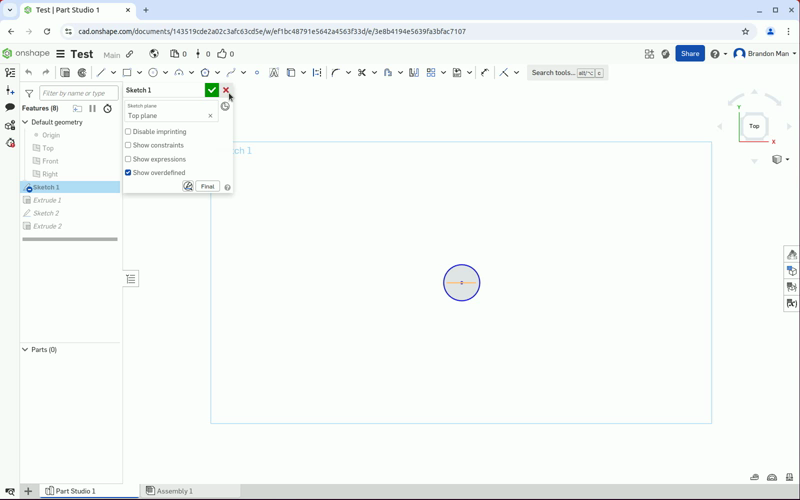
key(shift+s)
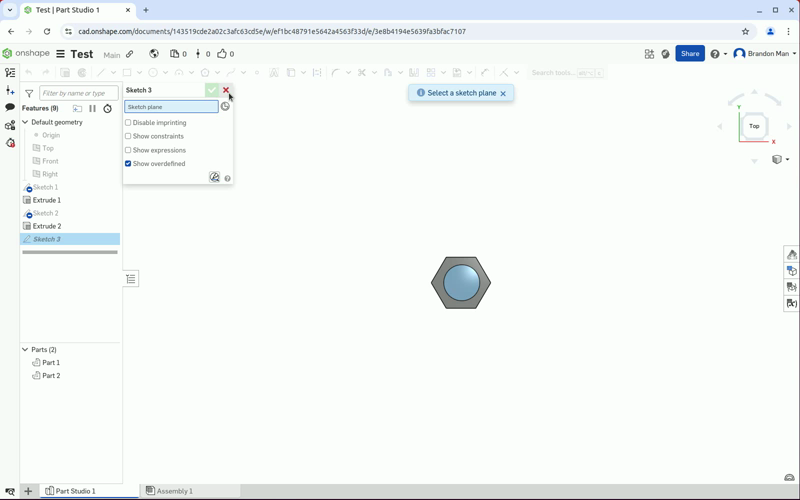
mouse_move(73, 150)
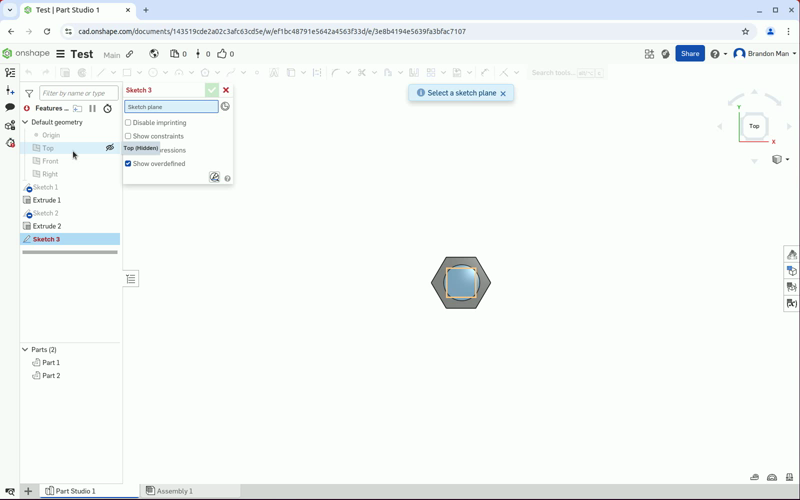
click(73, 150)
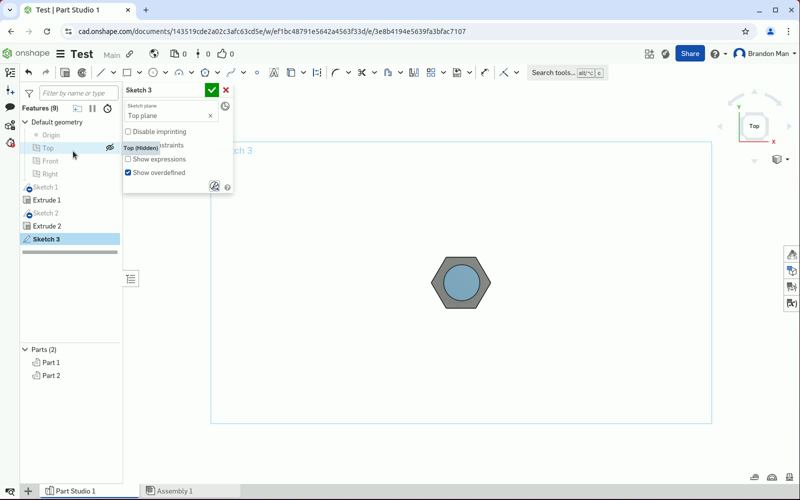
mouse_move(73, 352)
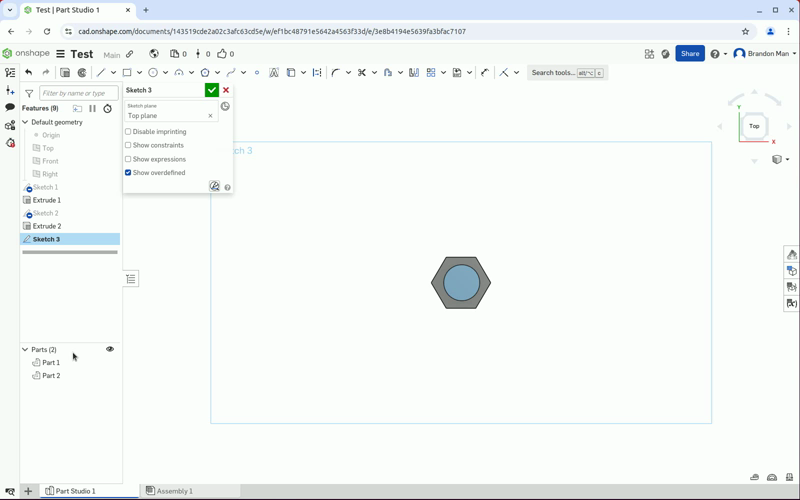
key(y)
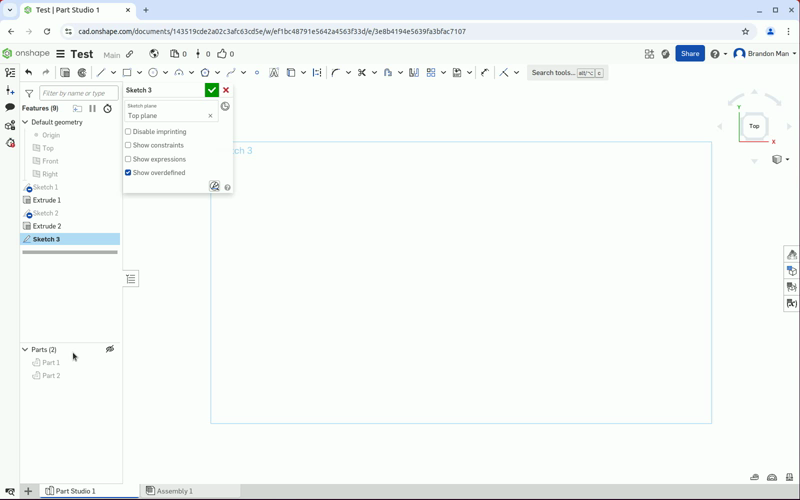
key(c)
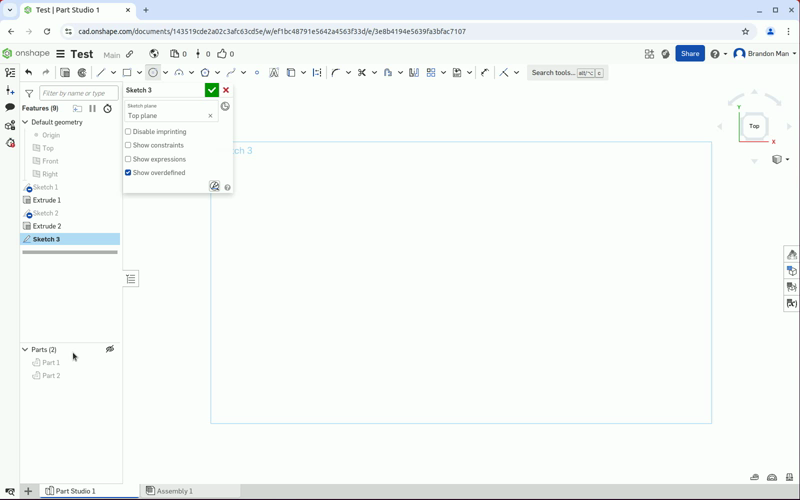
key_down(shift)
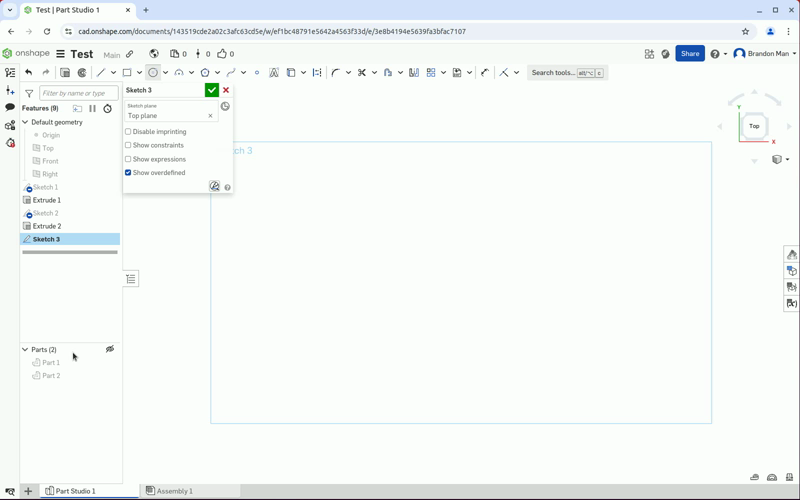
mouse_move(461, 282)
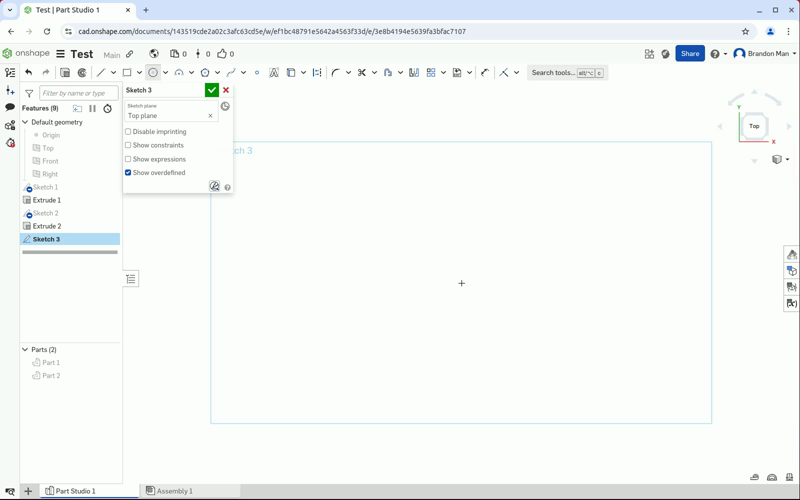
click(461, 282)
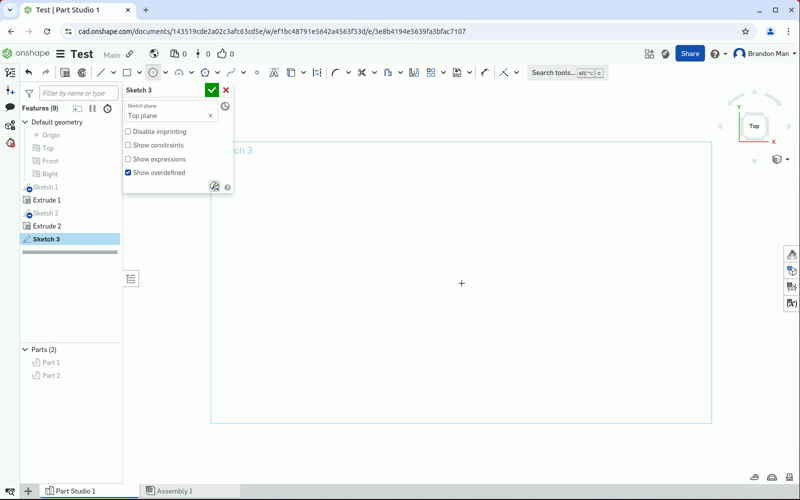
key_up(shift)
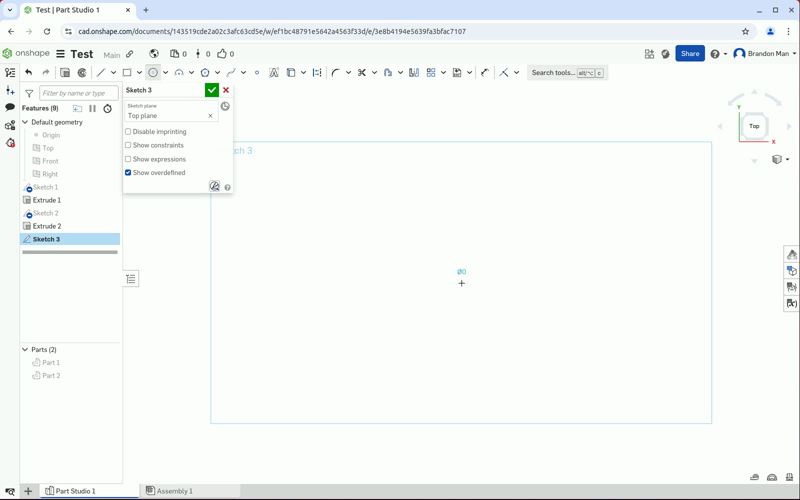
mouse_move(479, 282)
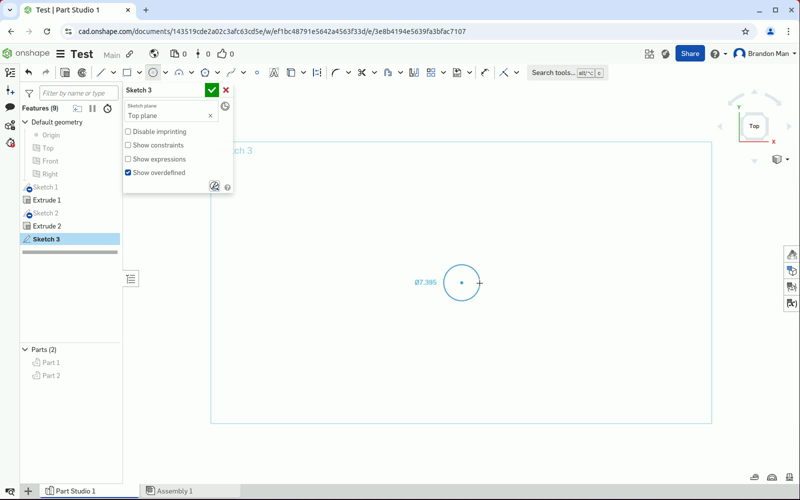
click(479, 282)
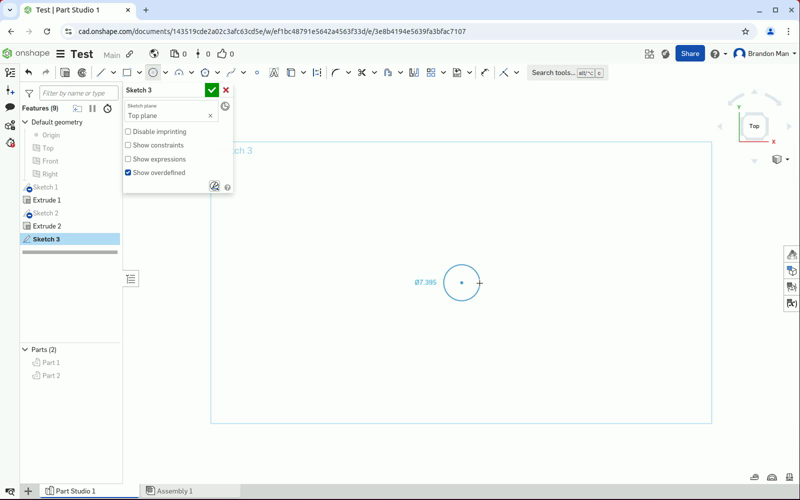
key(esc)
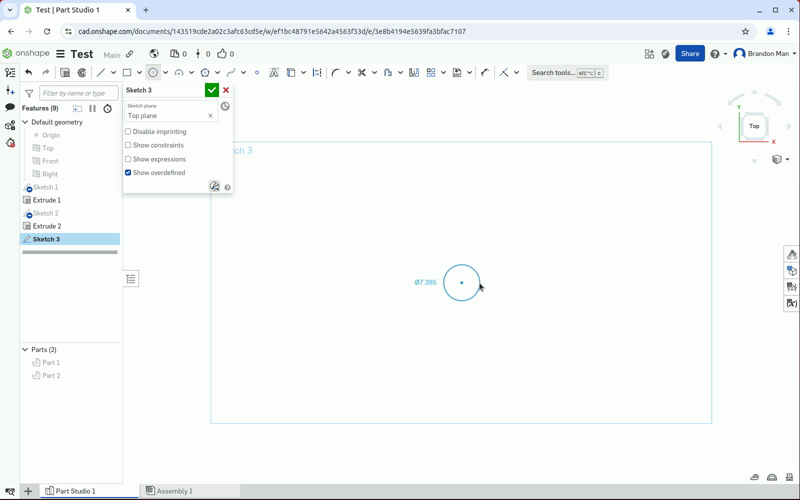
mouse_move(462, 282)
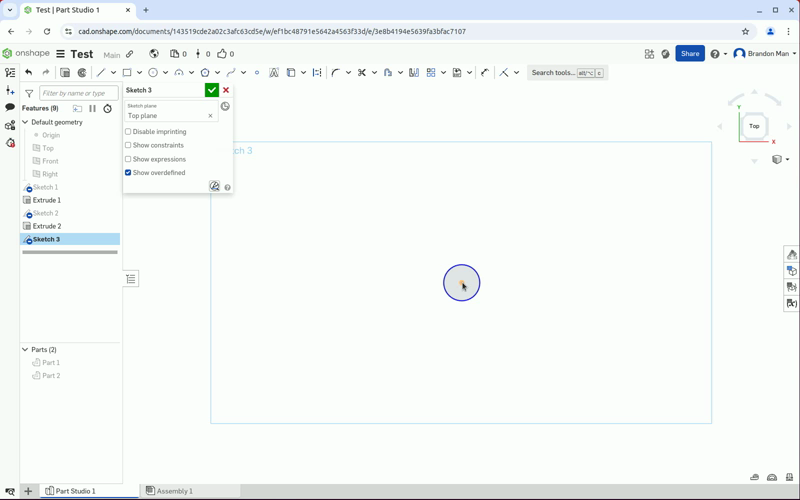
scroll(6)
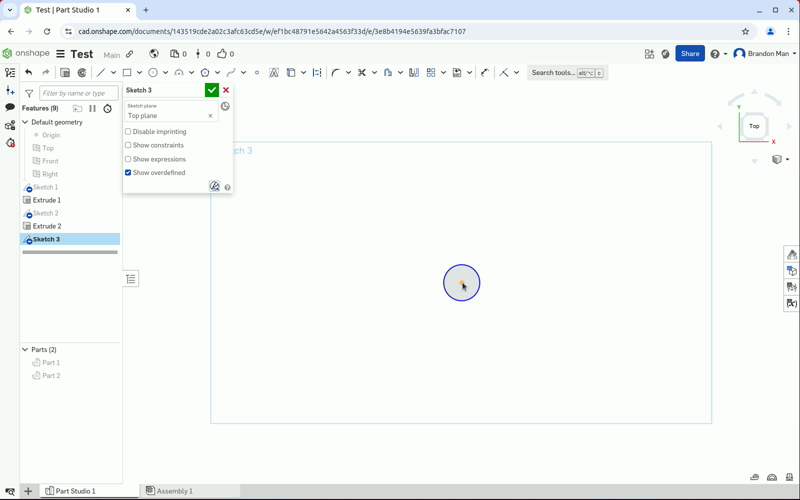
scroll(6)
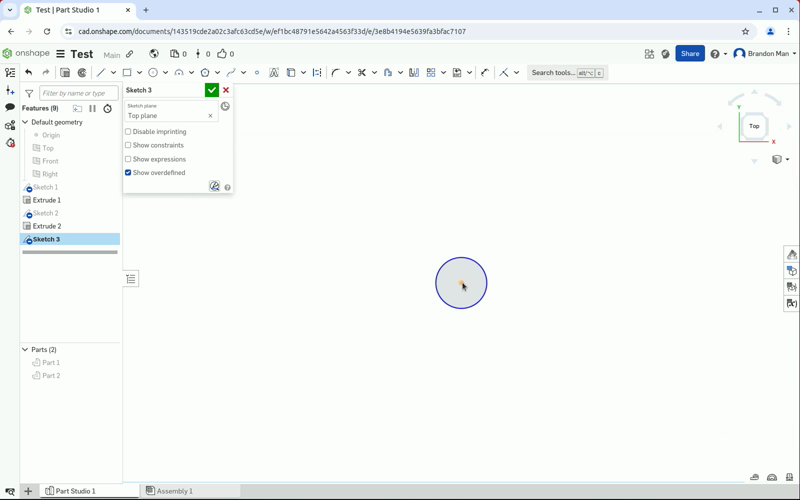
scroll(6)
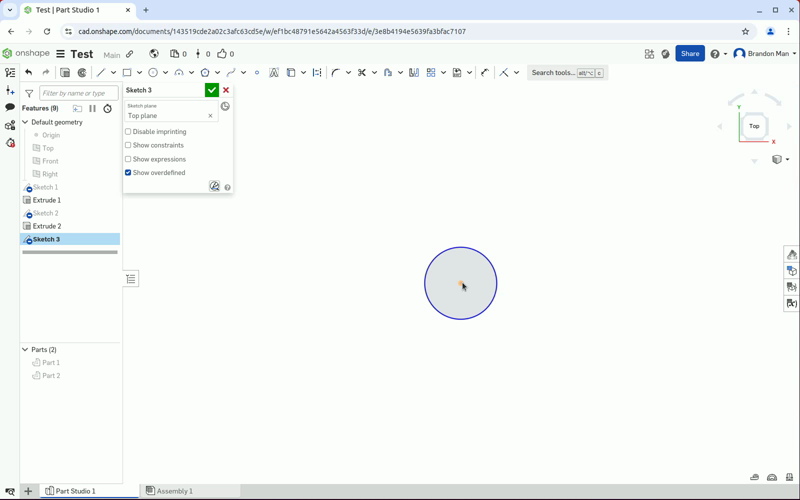
scroll(6)
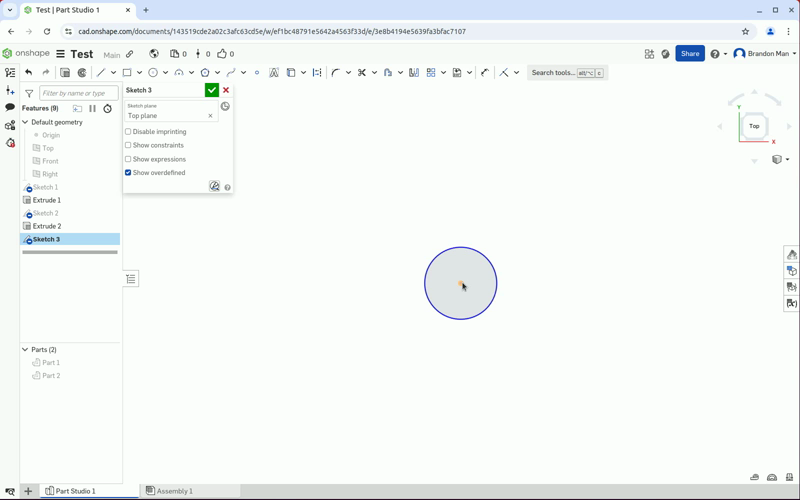
scroll(6)
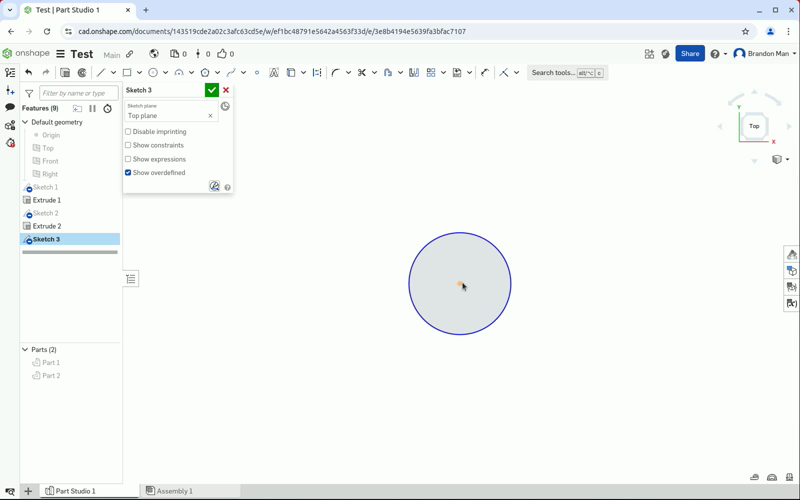
scroll(6)
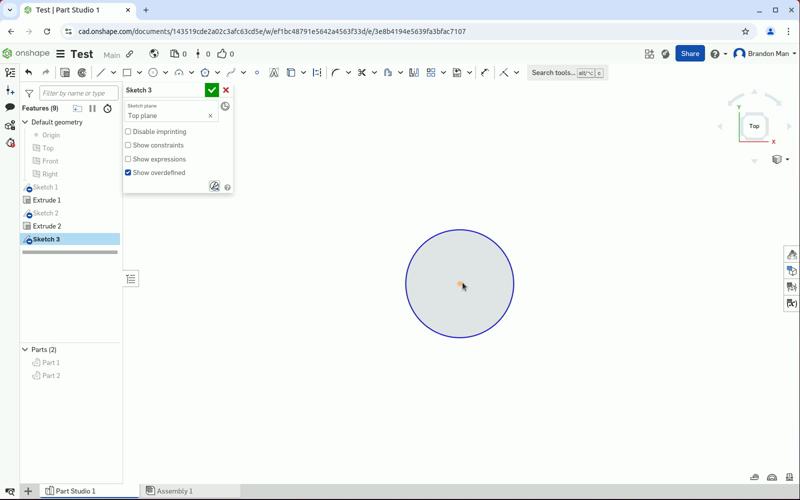
scroll(6)
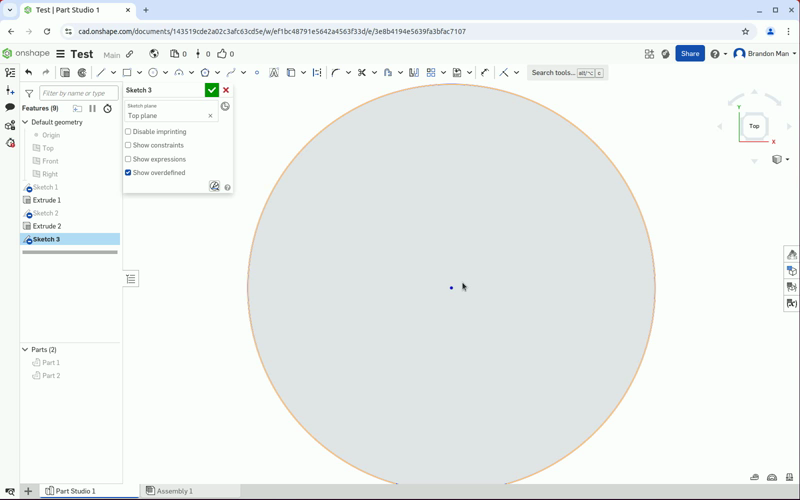
click(462, 282)
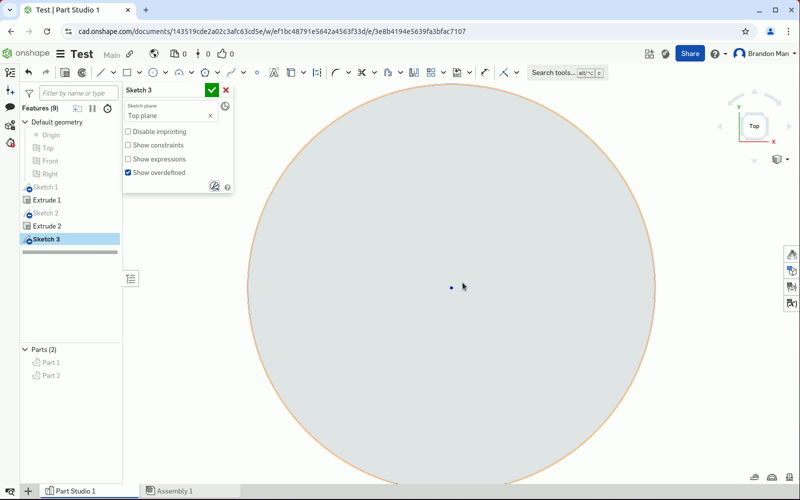
scroll(-6)
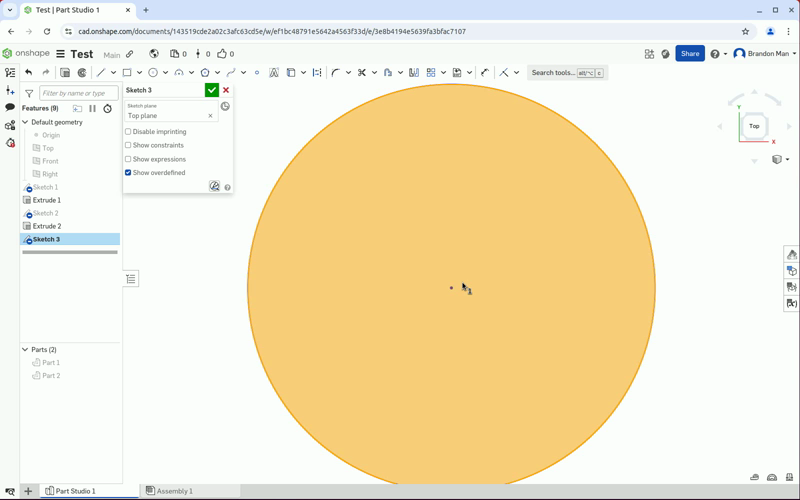
scroll(-6)
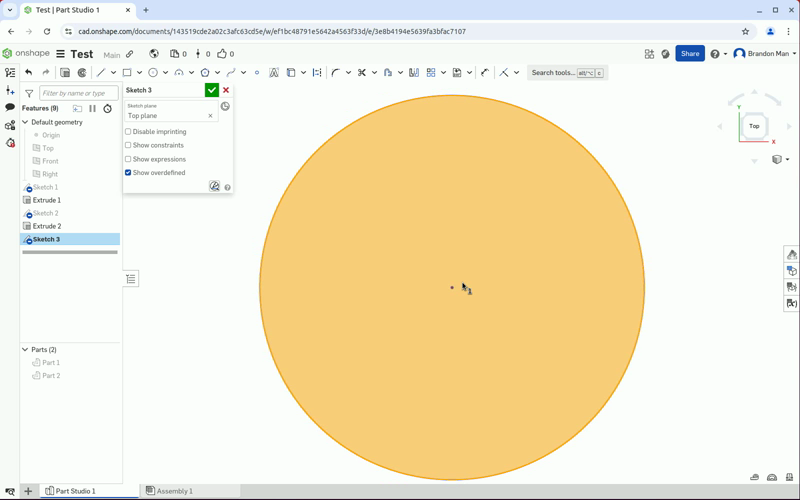
scroll(-6)
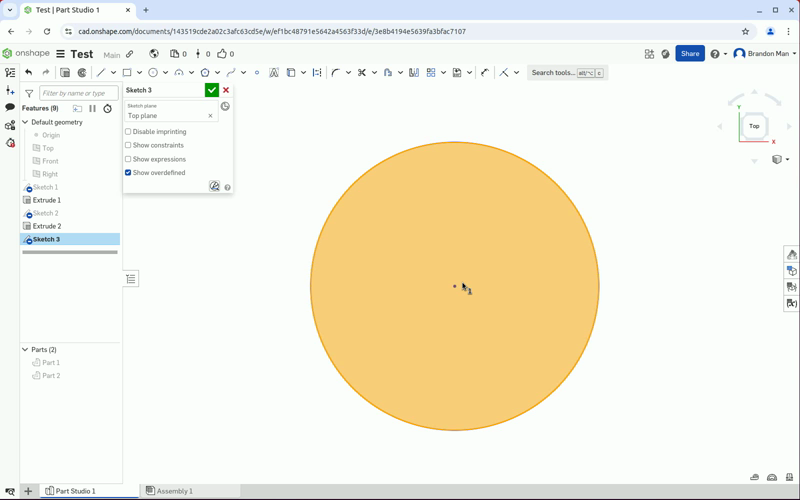
scroll(-6)
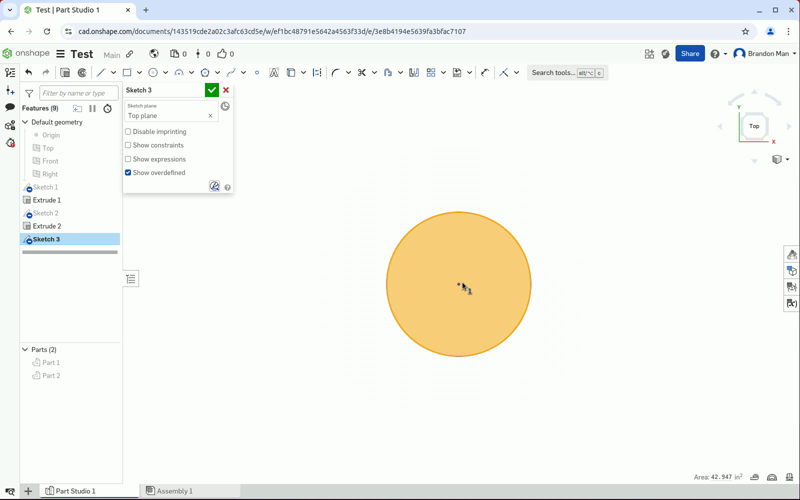
scroll(-6)
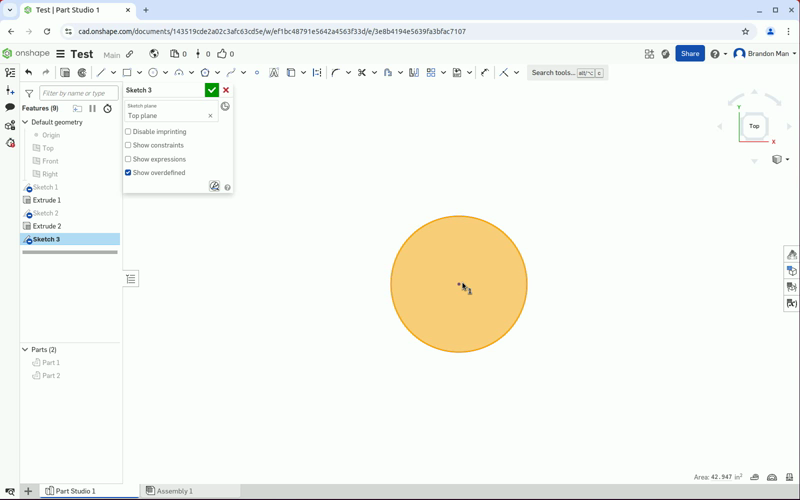
scroll(-6)
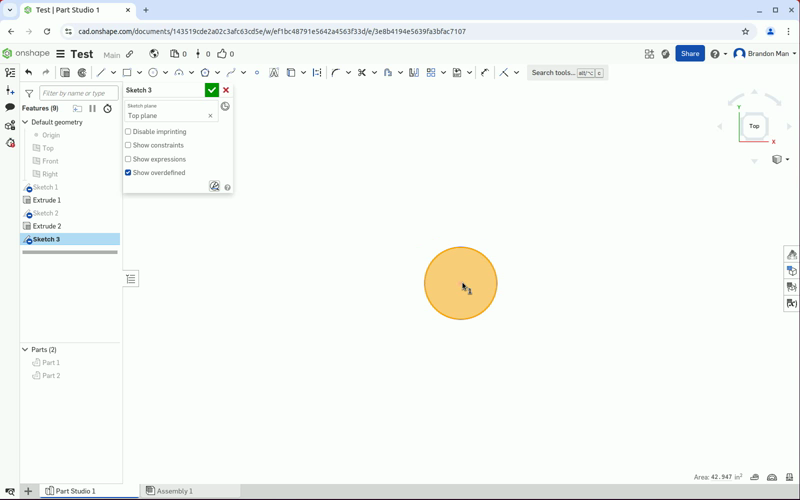
scroll(-6)
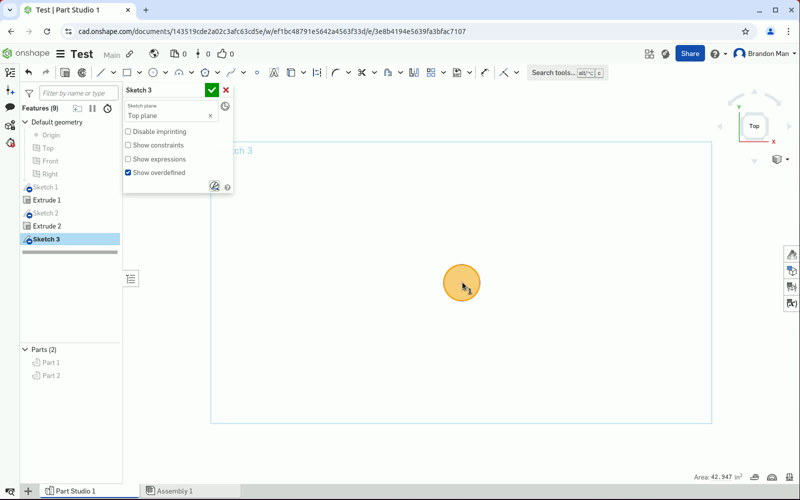
mouse_move(73, 352)
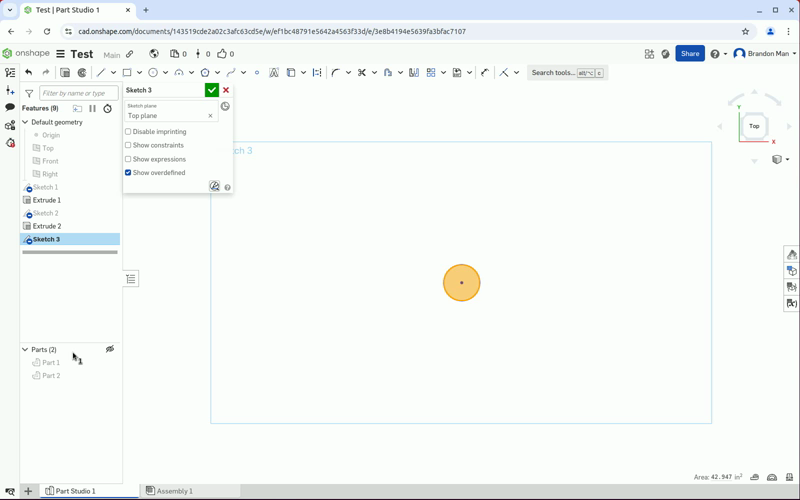
key(shift+y)
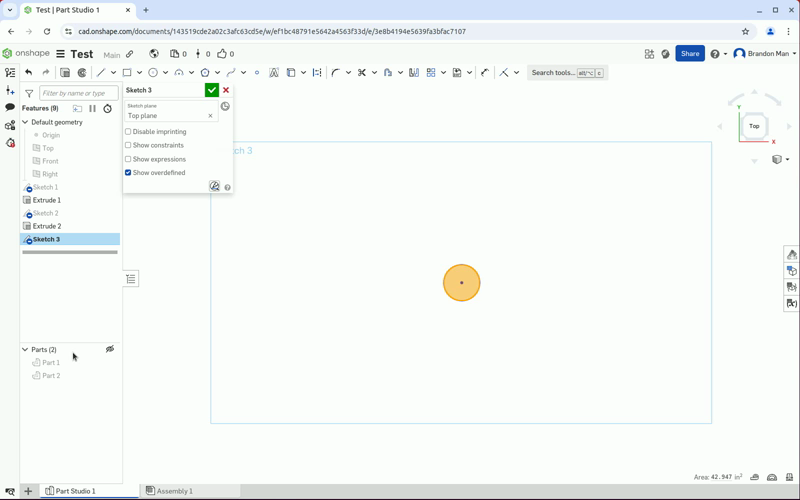
key(shift+e)
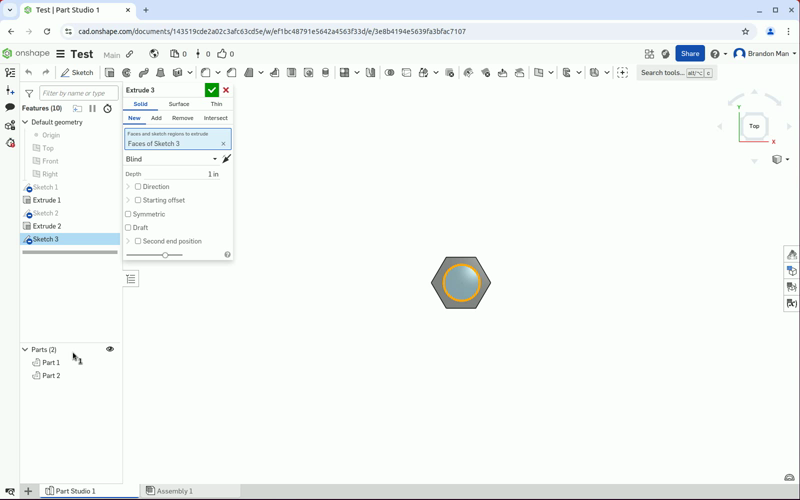
mouse_move(143, 106)
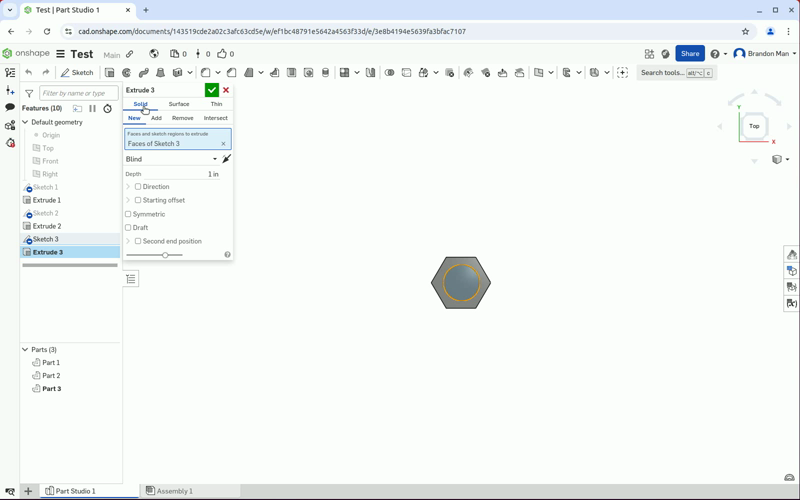
click(143, 106)
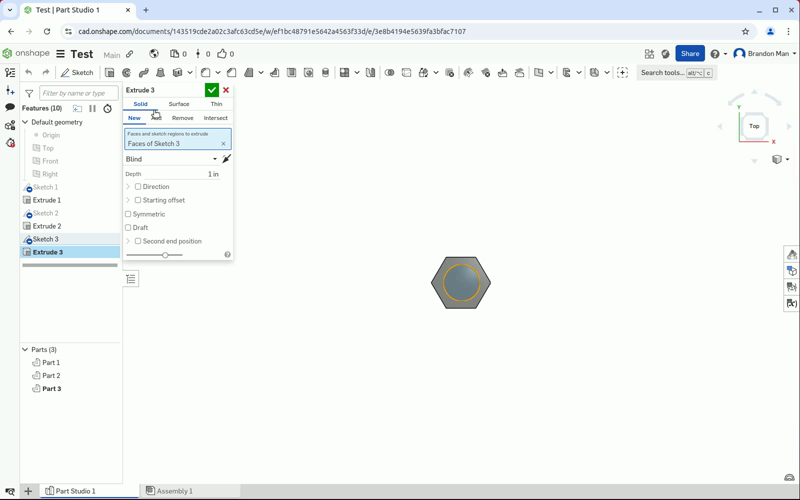
mouse_move(186, 120)
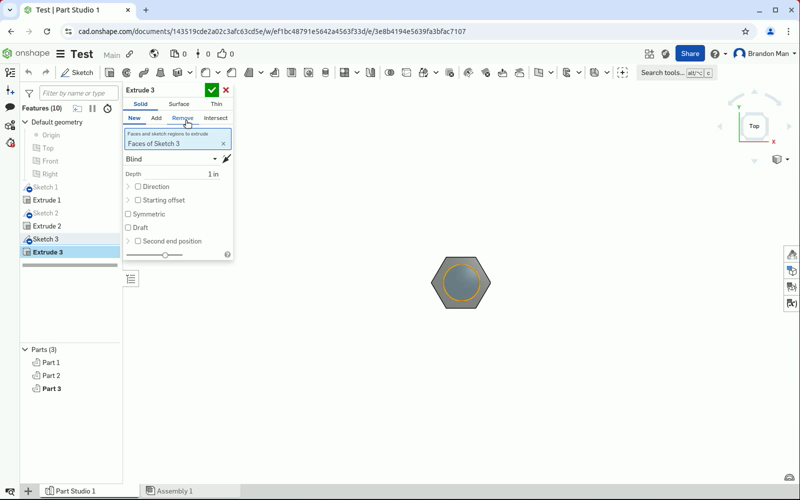
click(186, 120)
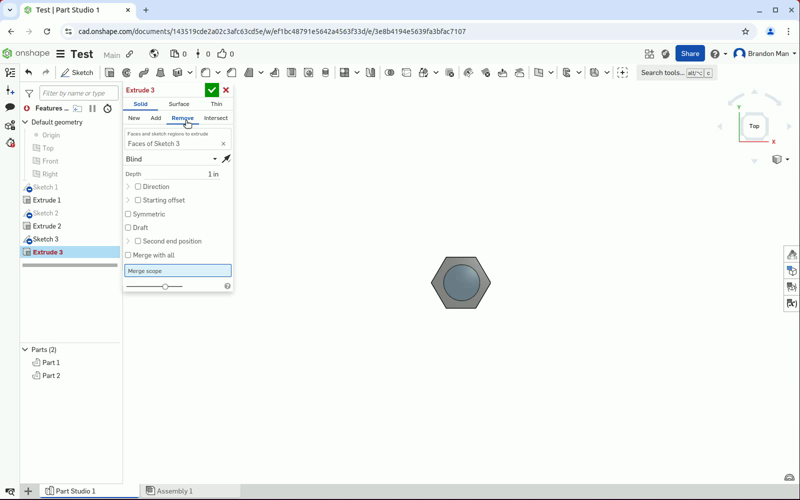
key(tab, 4)
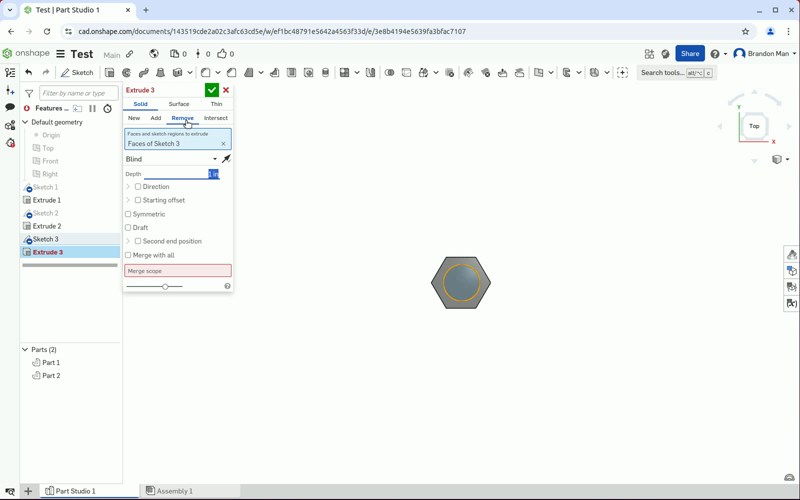
text(-6.981)
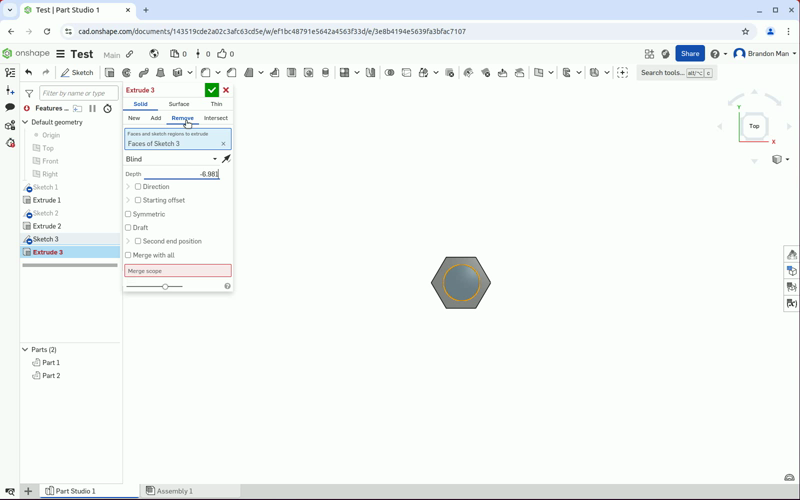
key(tab, 6)
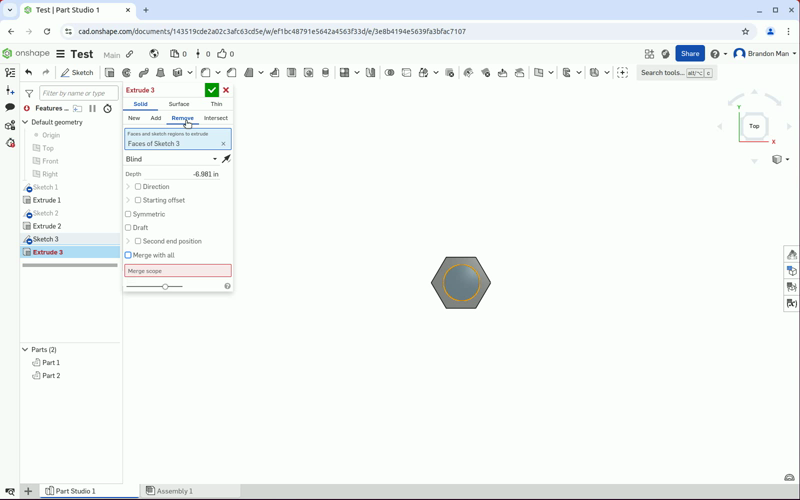
key(space)
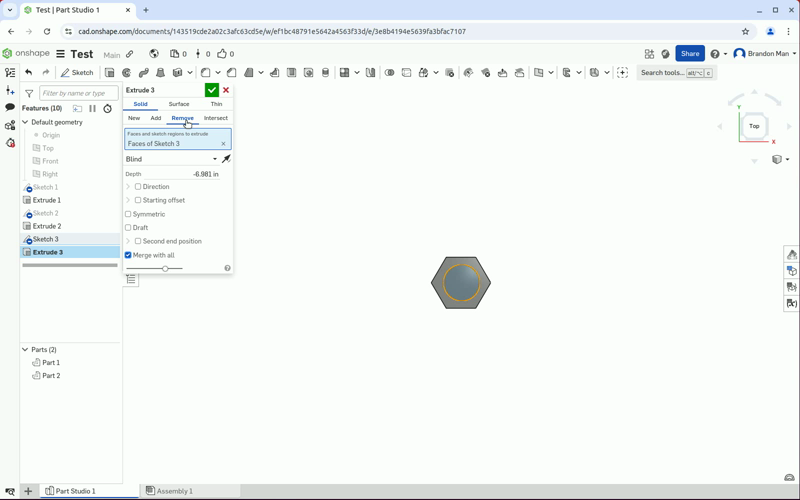
key(enter)
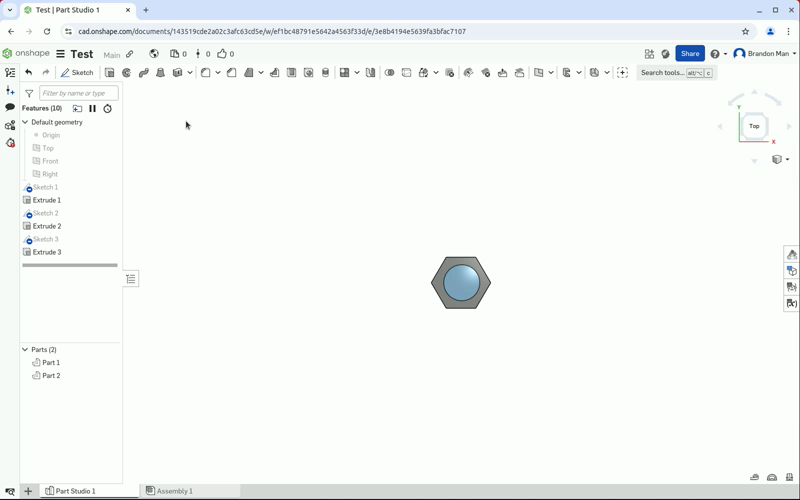
key(shift+h)
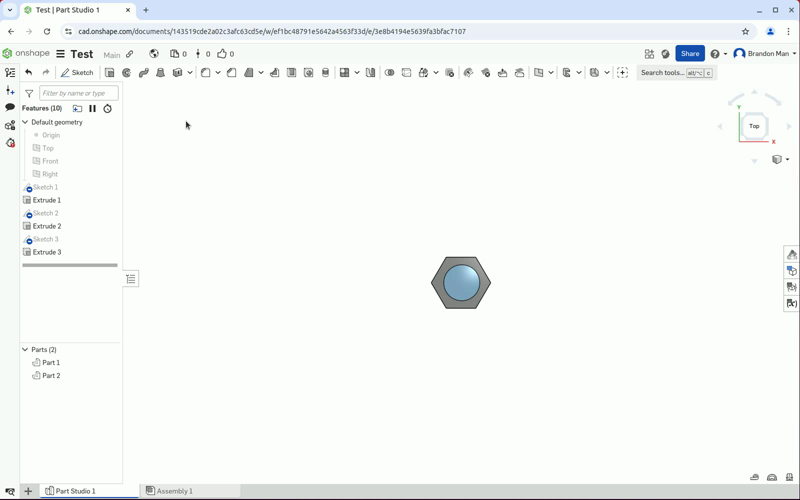
key(shift+h)
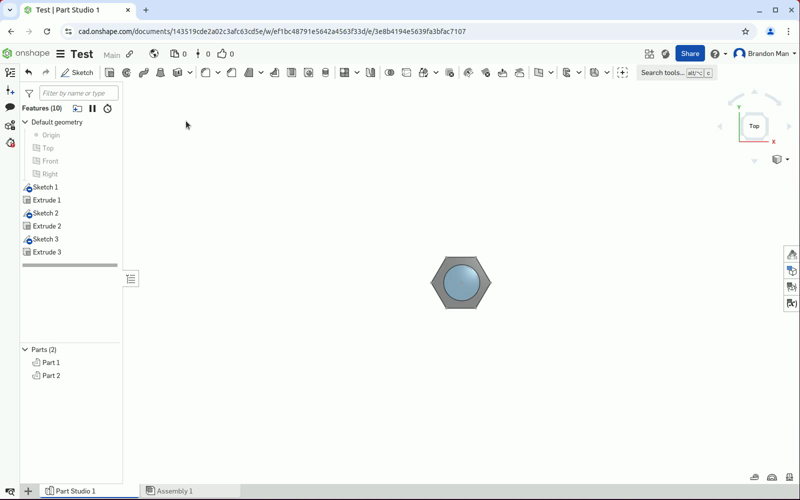
key(shift+7)
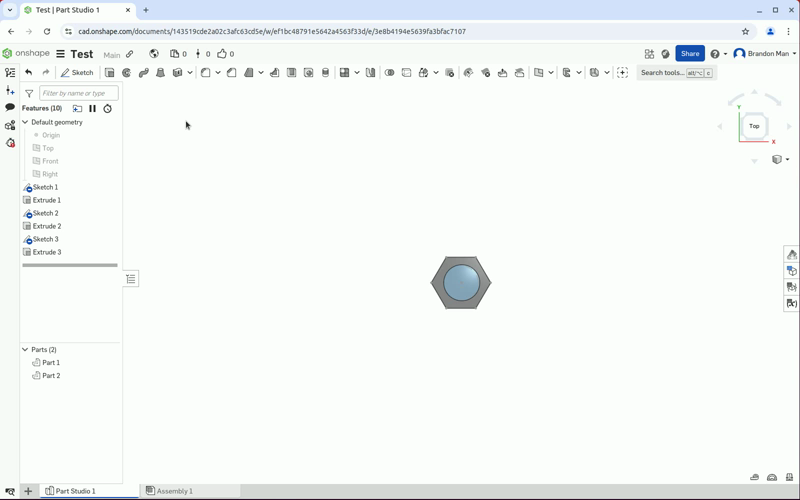
key(up, 3)
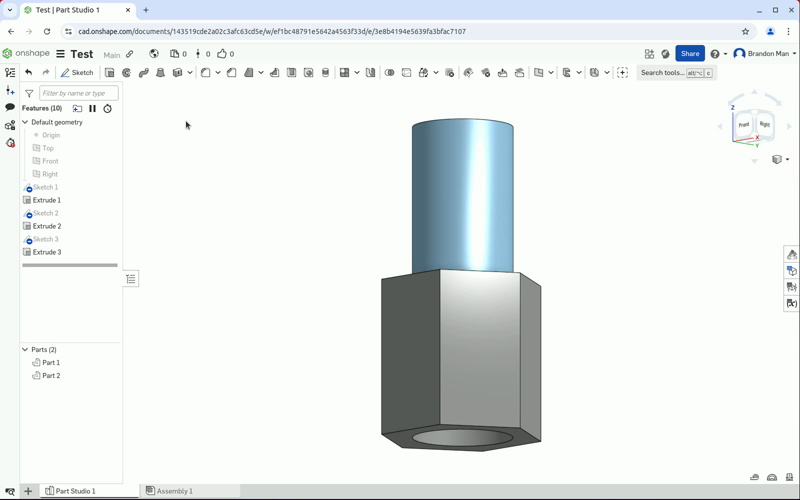
key(left, 3)
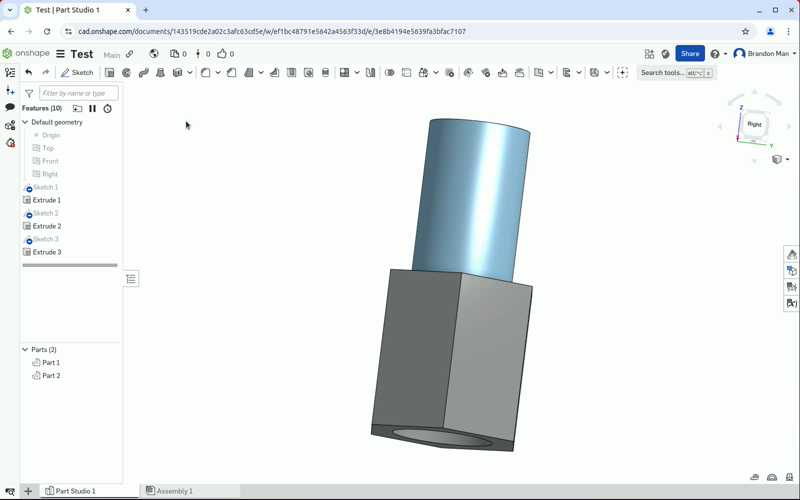
key(right, 3)
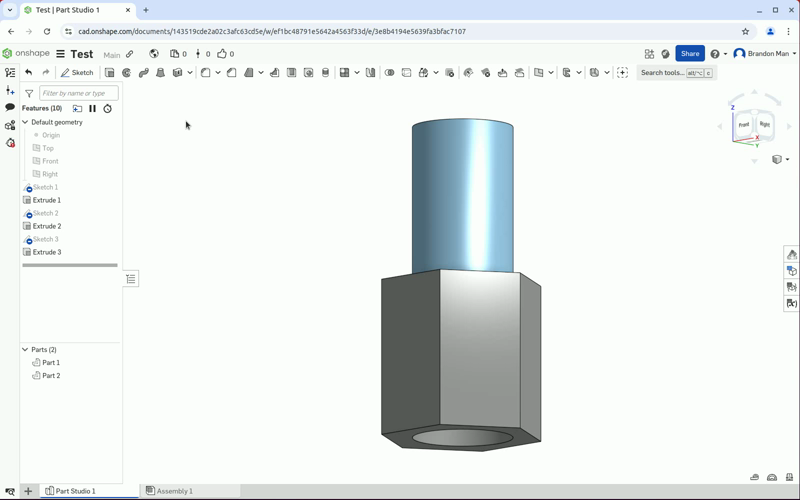
key(down, 3)
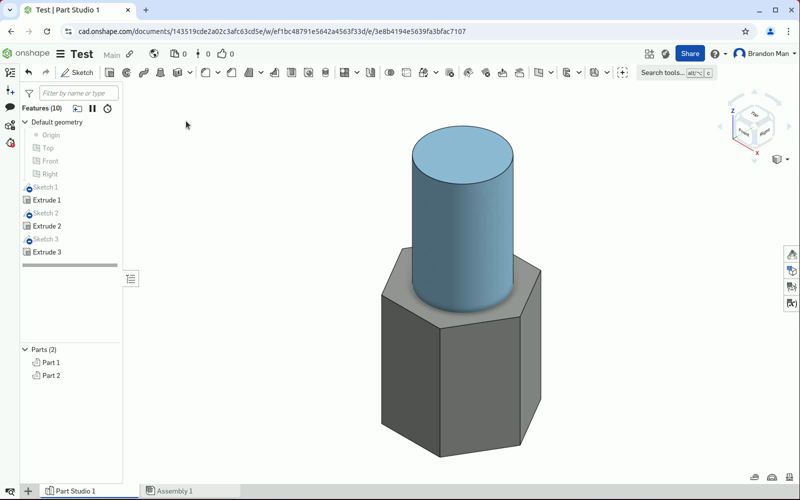
mouse_move(73, 189)
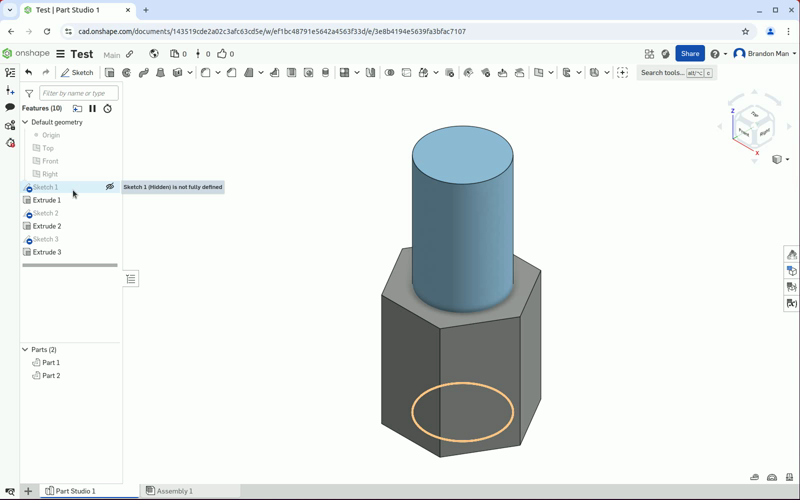
click(73, 189)